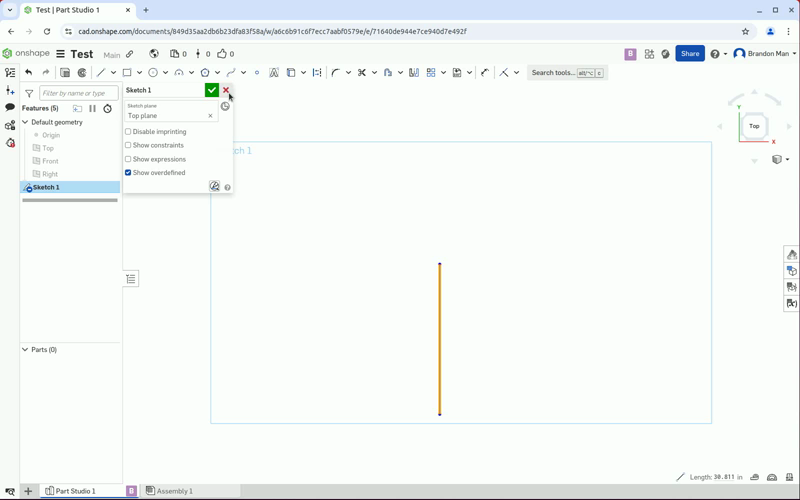
key(shift+h)
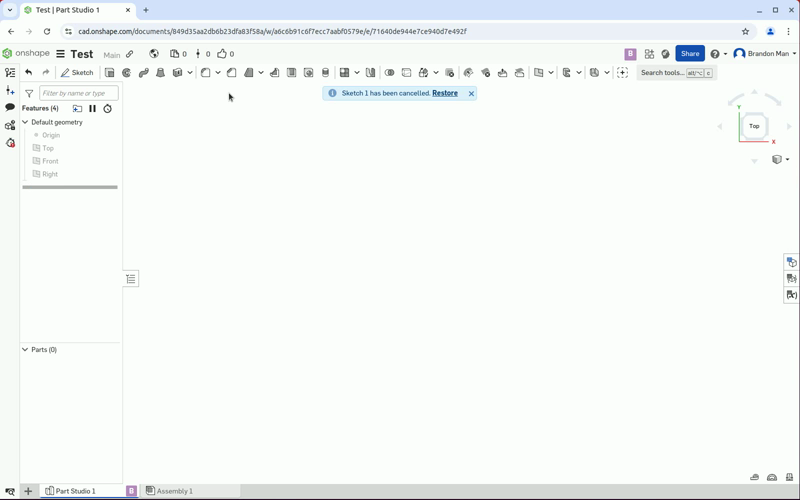
mouse_move(73, 352)
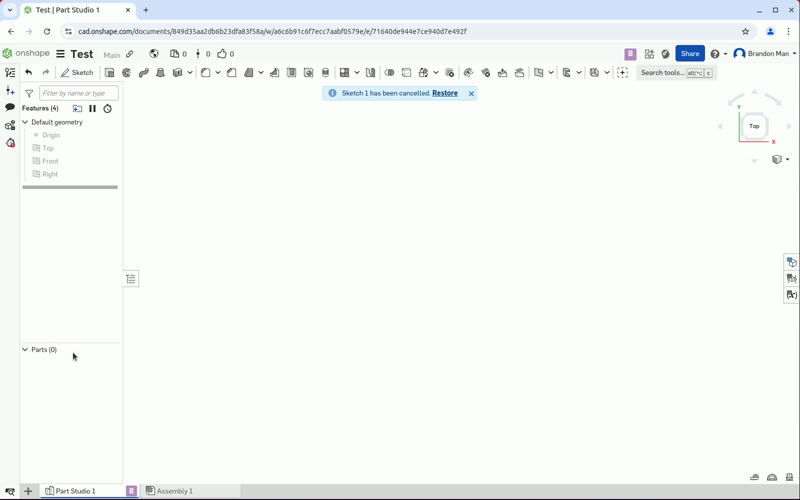
key(y)
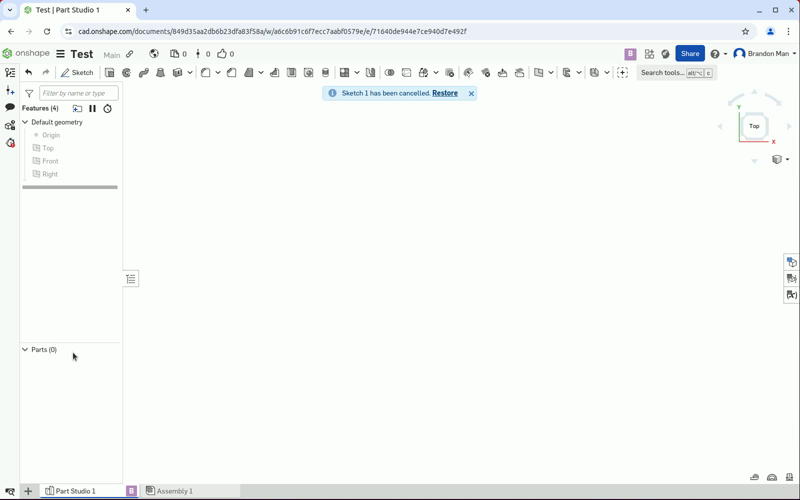
key(shift+p)
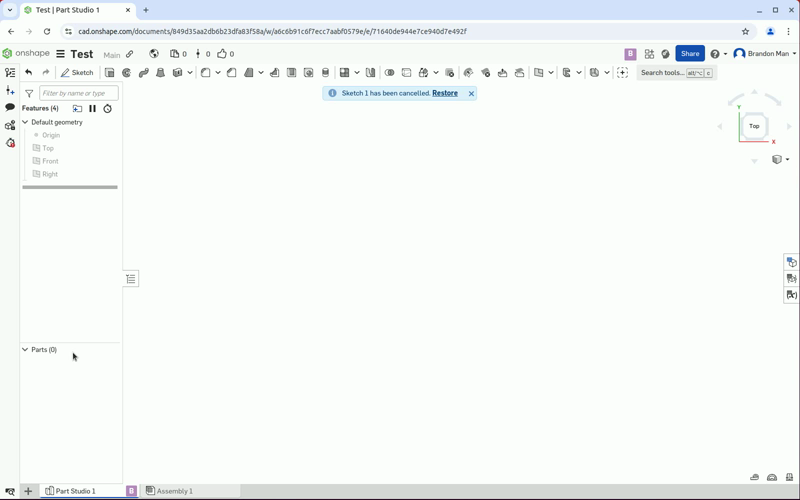
key(space)
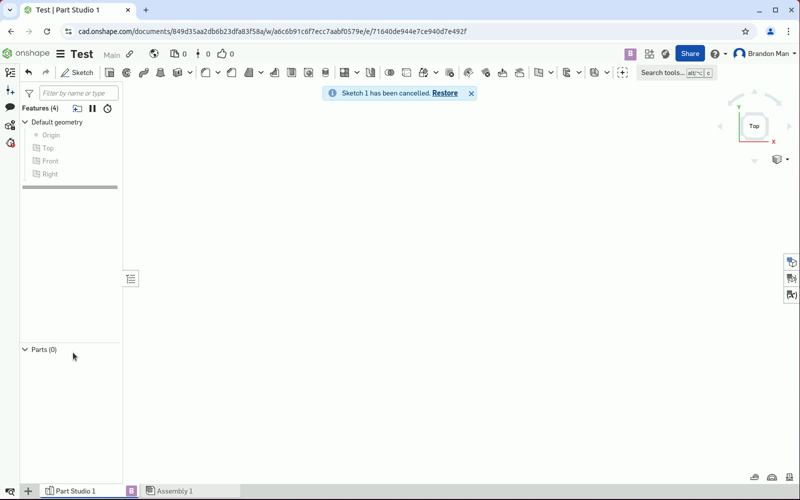
key_down(shift)
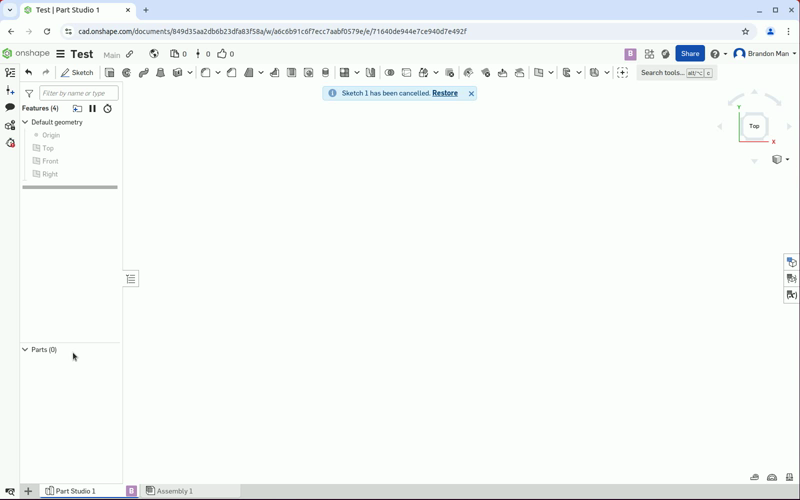
key(up)
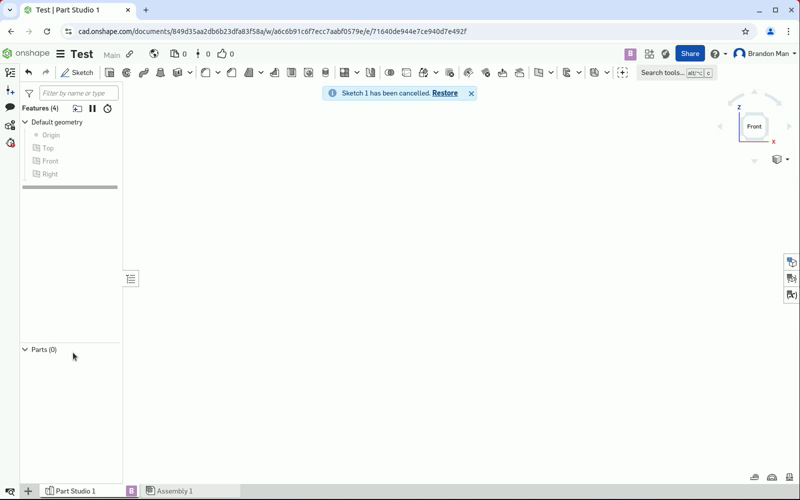
key_up(shift)
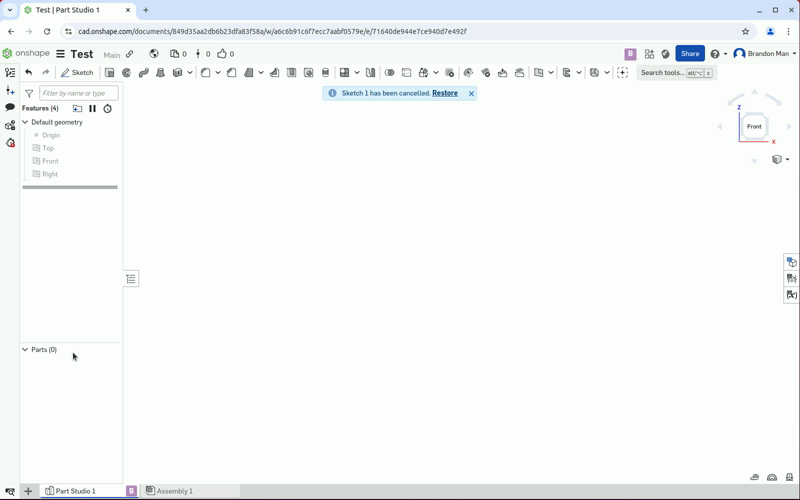
key(space)
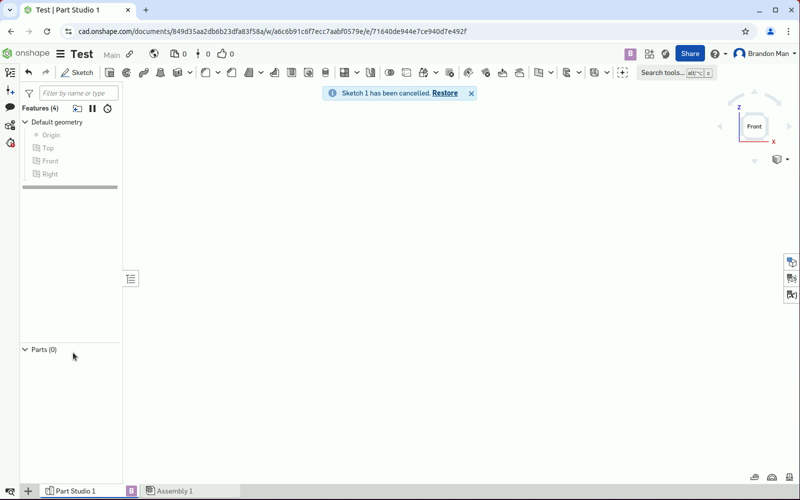
key_down(shift)
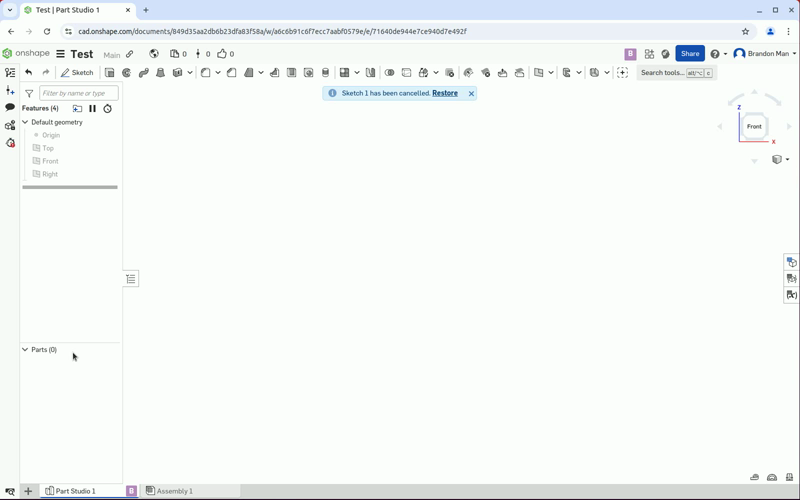
key(left)
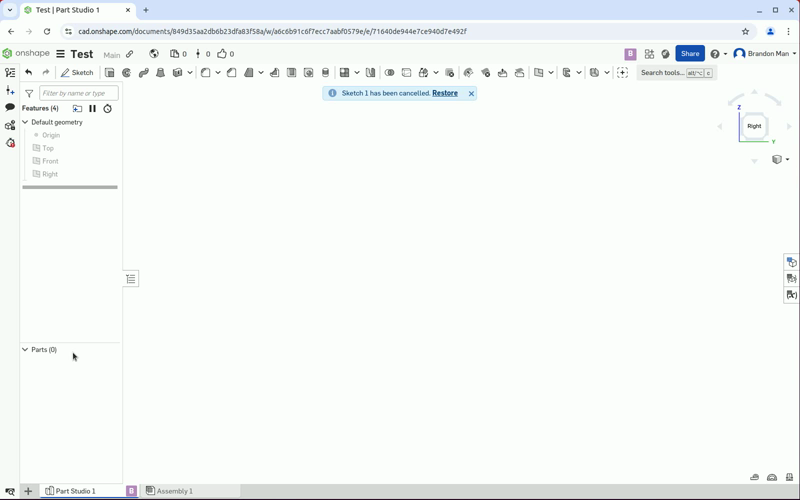
key_up(shift)
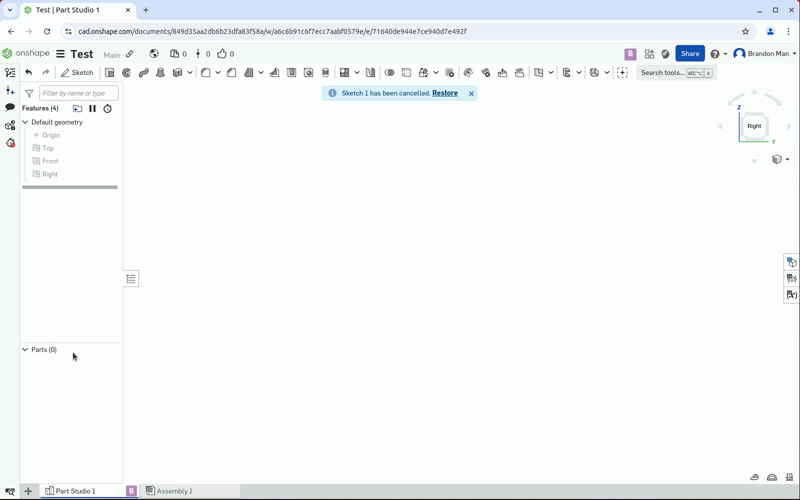
mouse_move(73, 352)
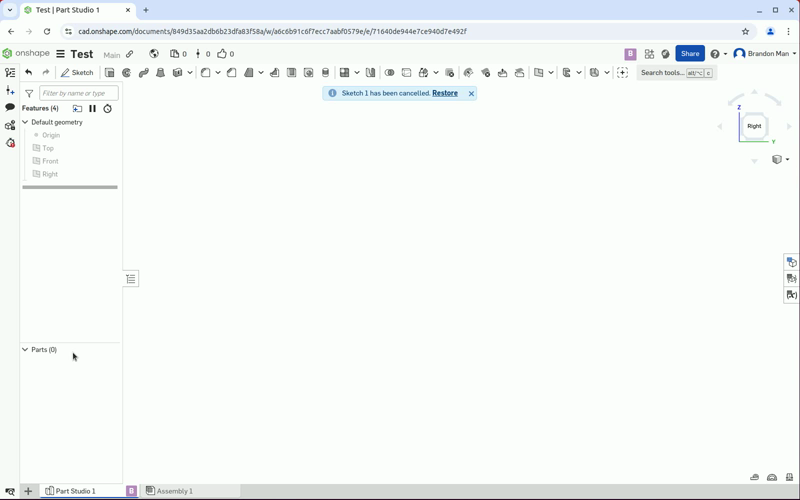
key(shift+y)
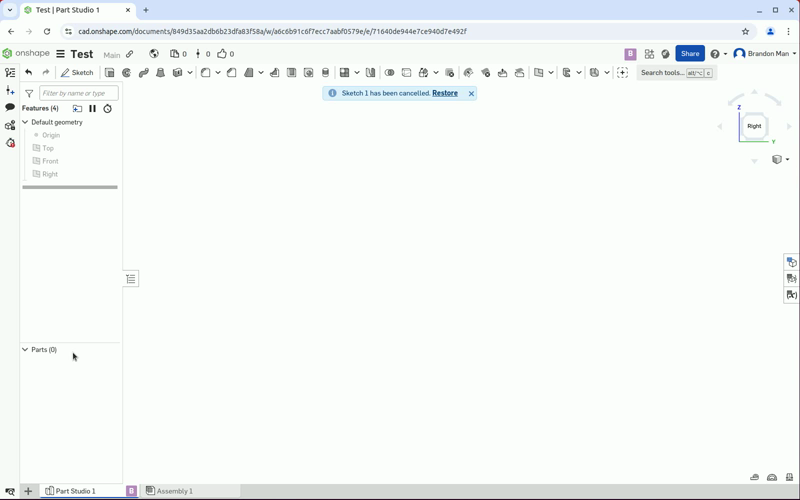
key(shift+s)
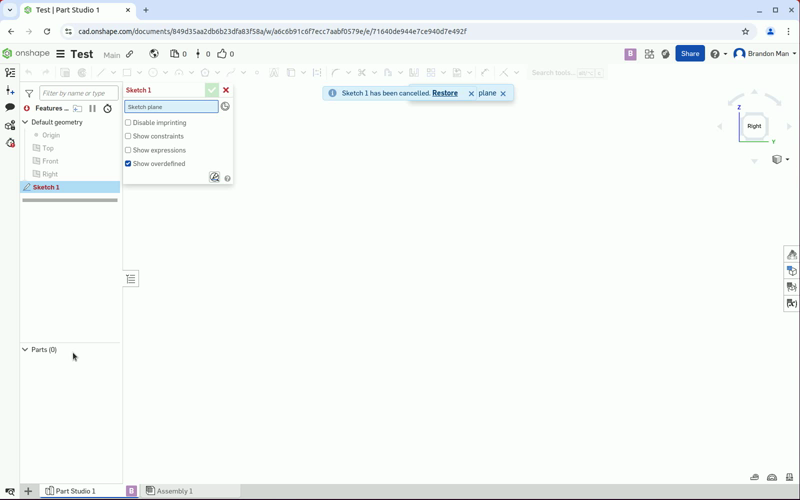
mouse_move(73, 176)
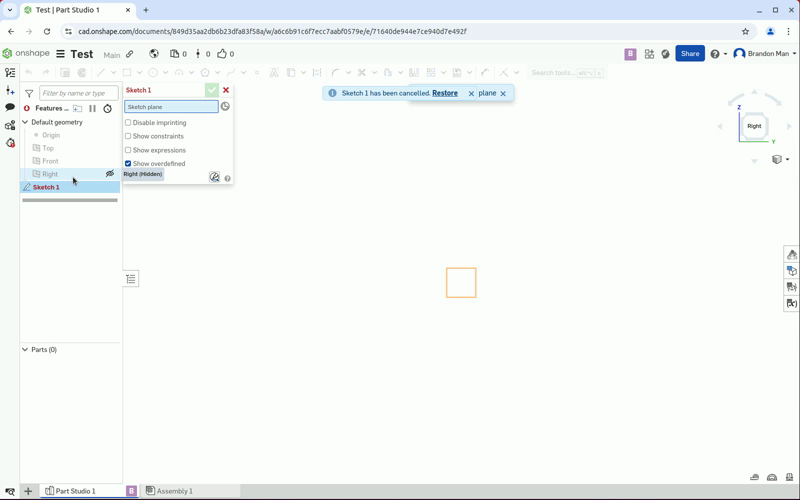
click(73, 176)
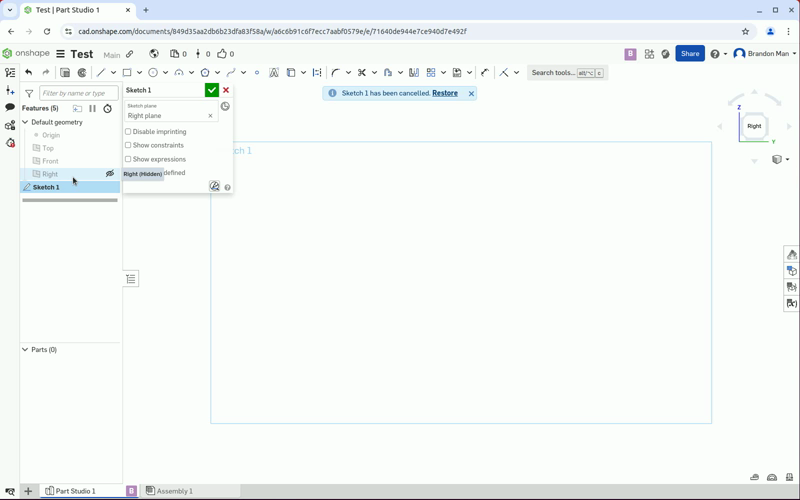
mouse_move(73, 352)
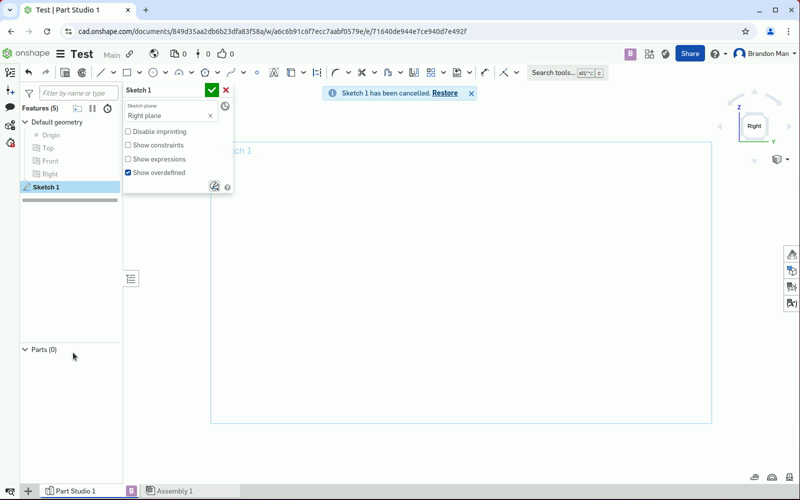
key(y)
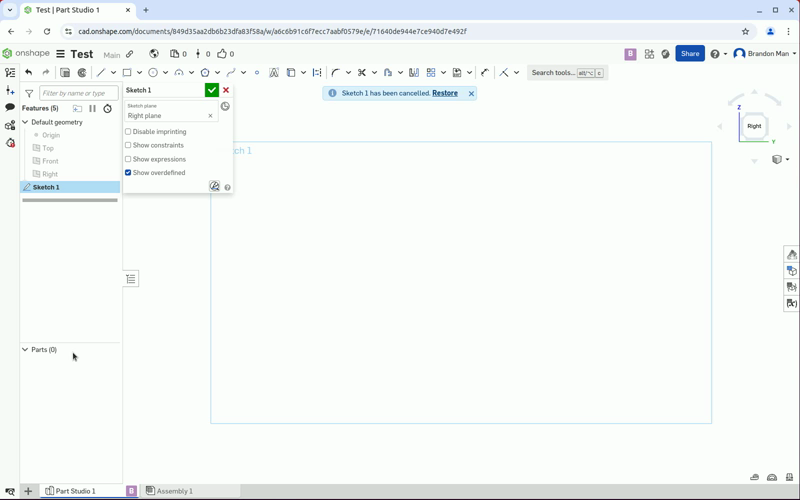
key(l)
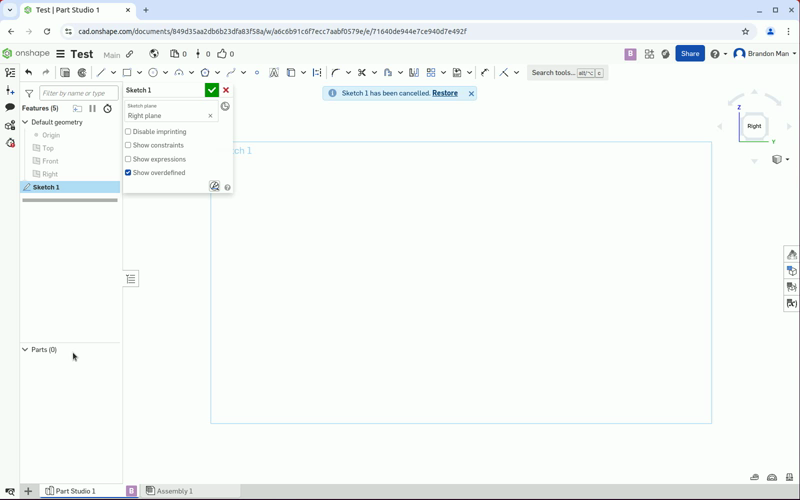
key_down(shift)
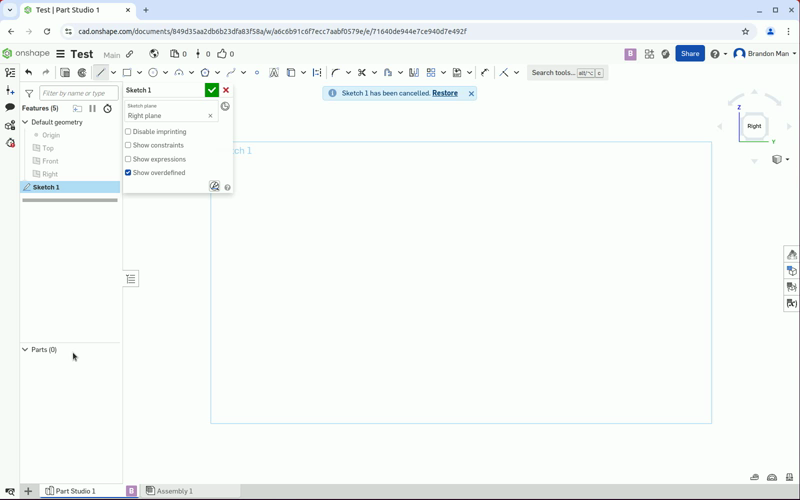
mouse_move(348, 313)
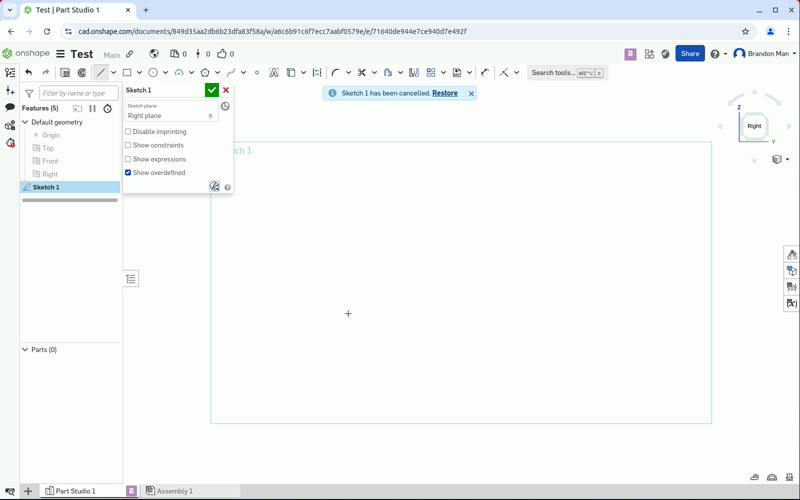
click(348, 313)
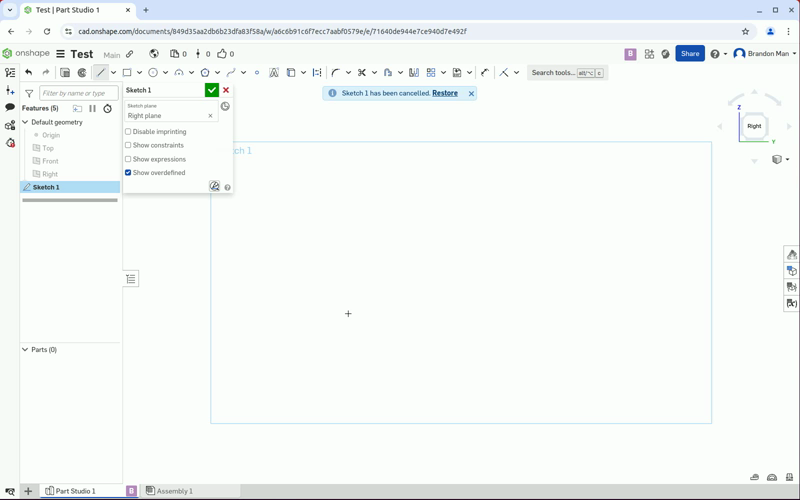
key_up(shift)
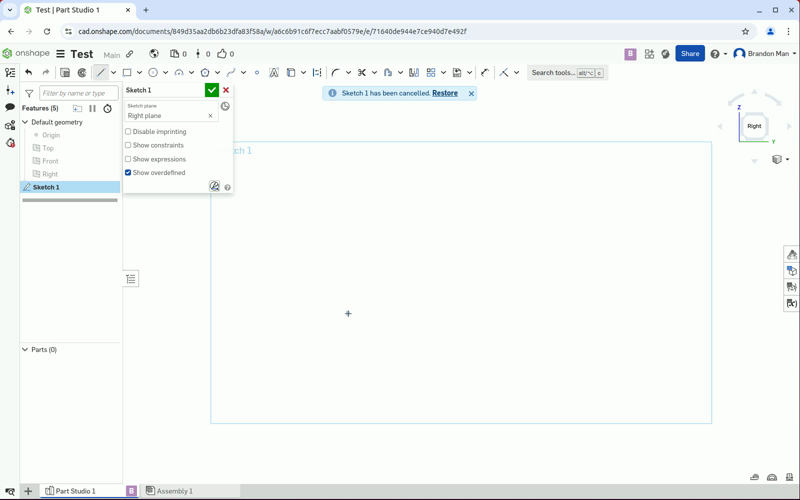
key_down(shift)
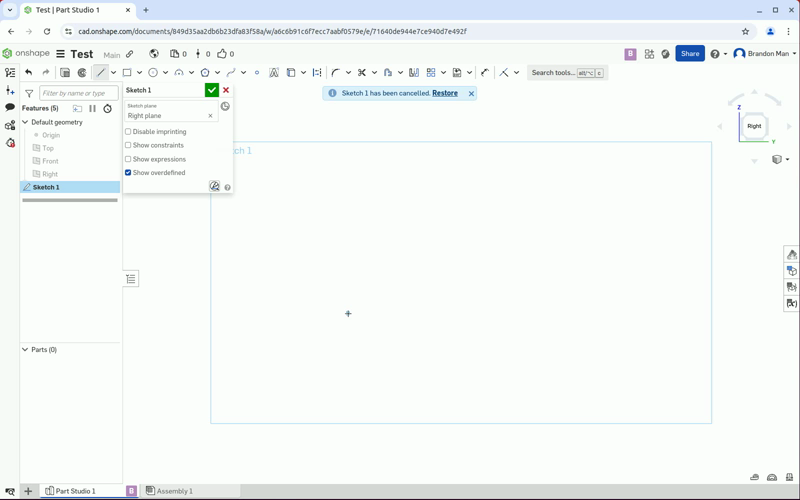
mouse_move(572, 313)
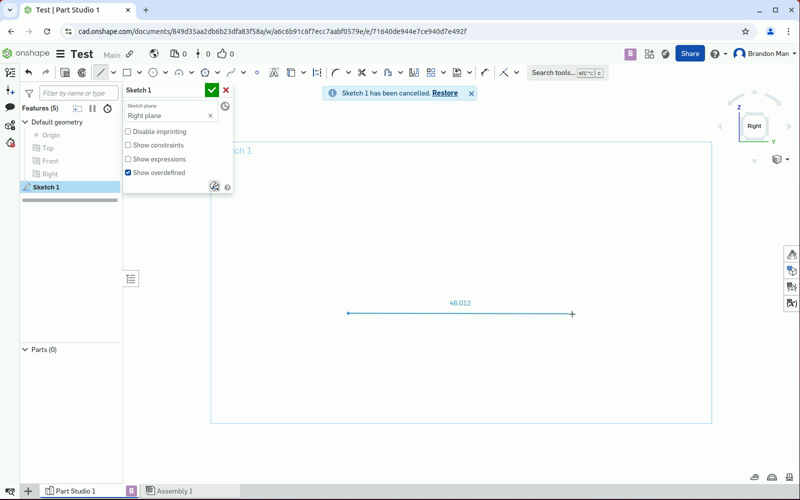
click(572, 313)
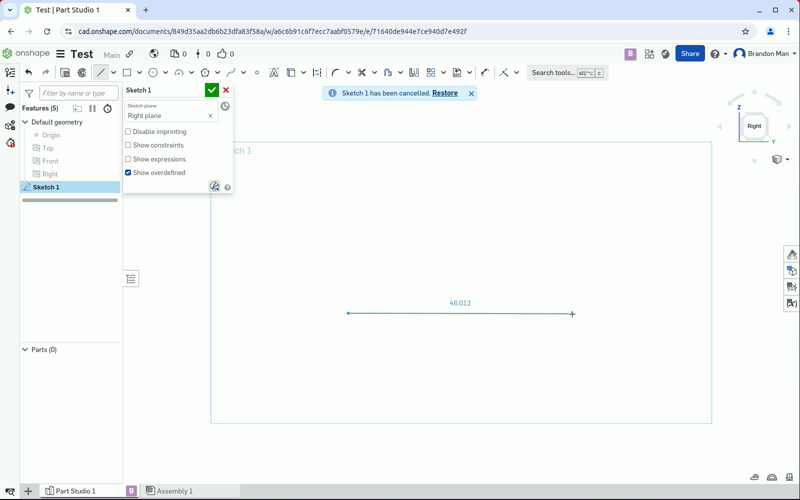
key_up(shift)
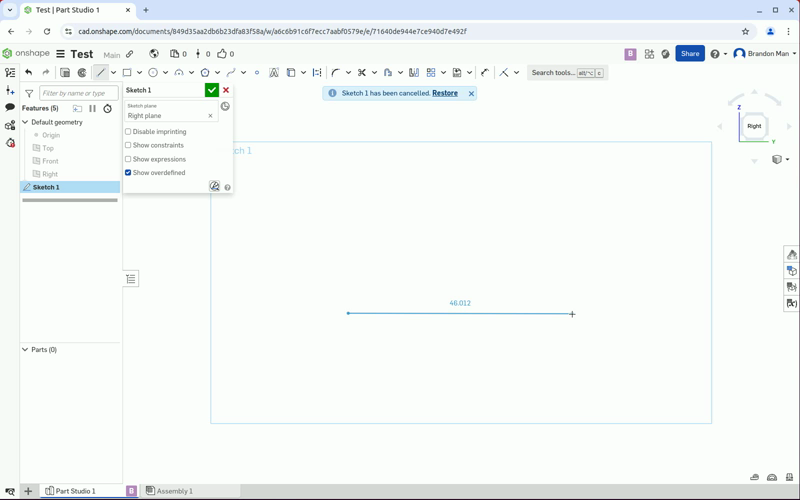
key_down(shift)
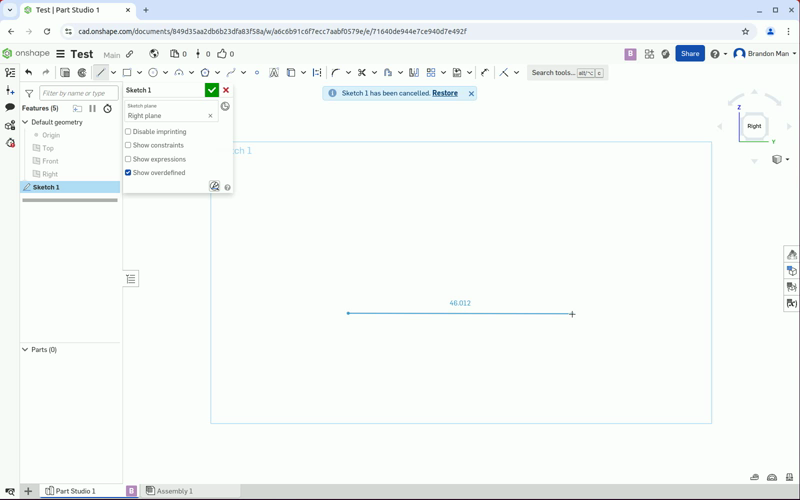
mouse_move(572, 252)
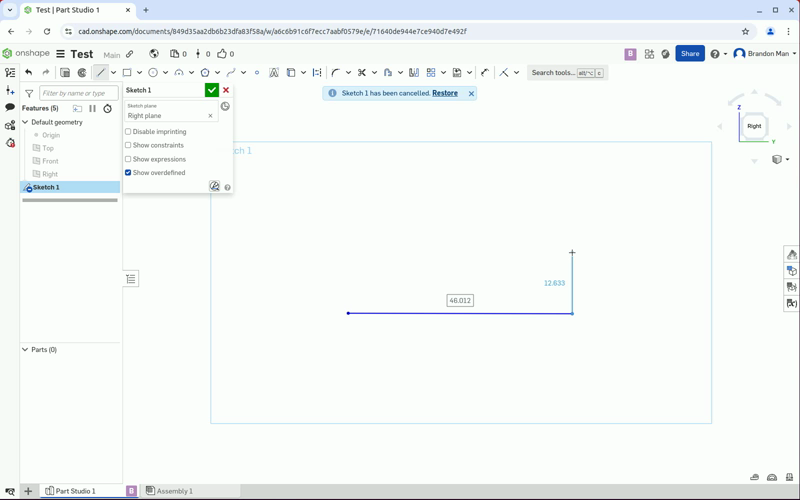
click(572, 252)
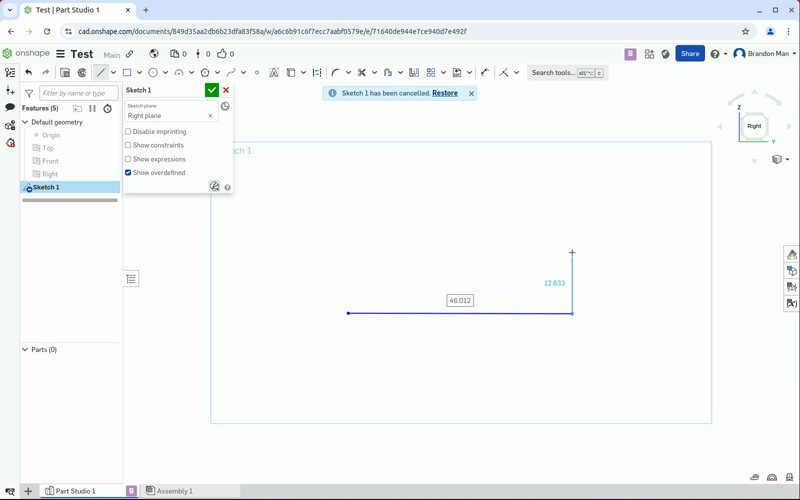
key_up(shift)
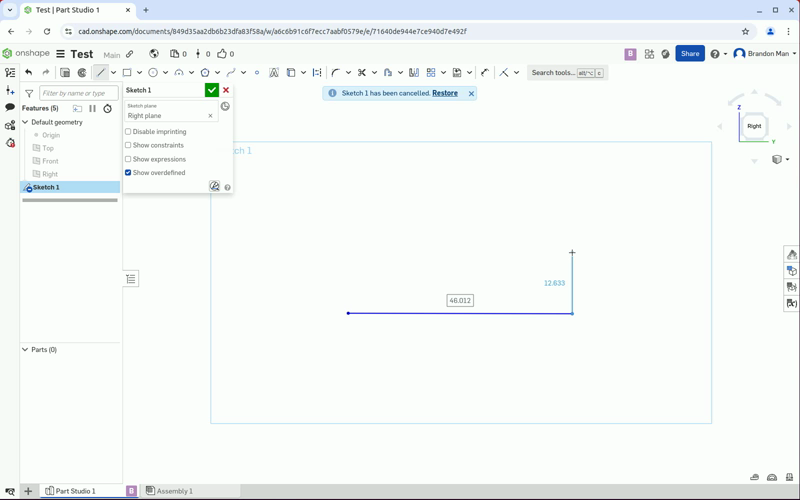
key_down(shift)
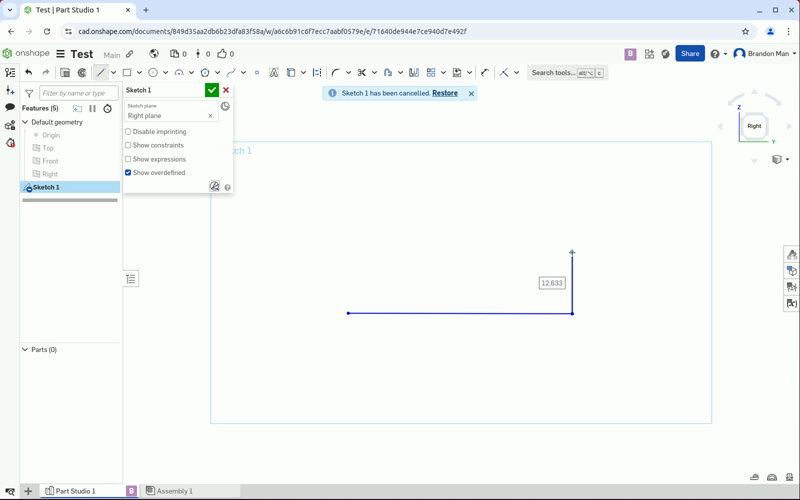
mouse_move(348, 252)
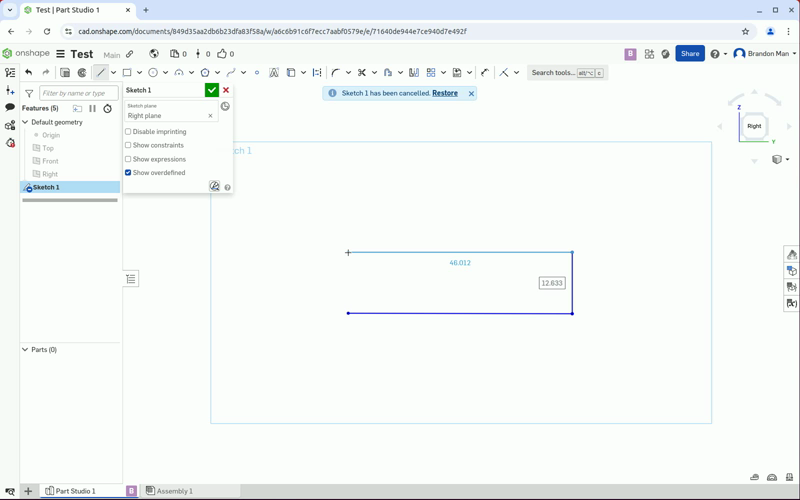
click(348, 252)
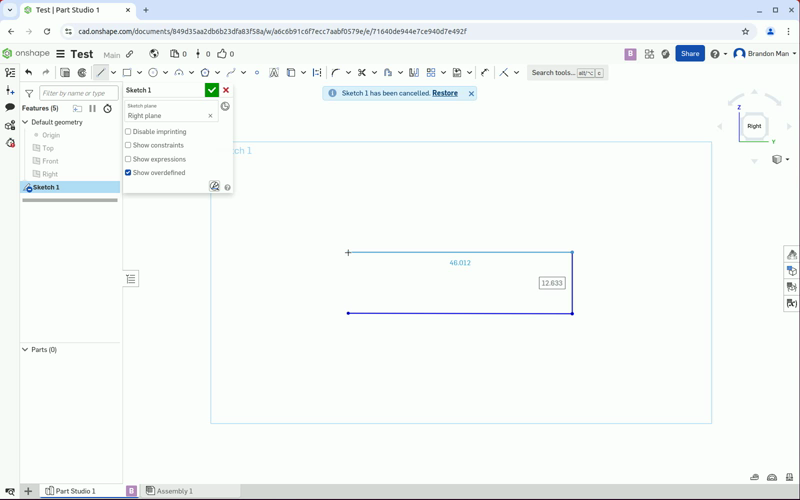
key_up(shift)
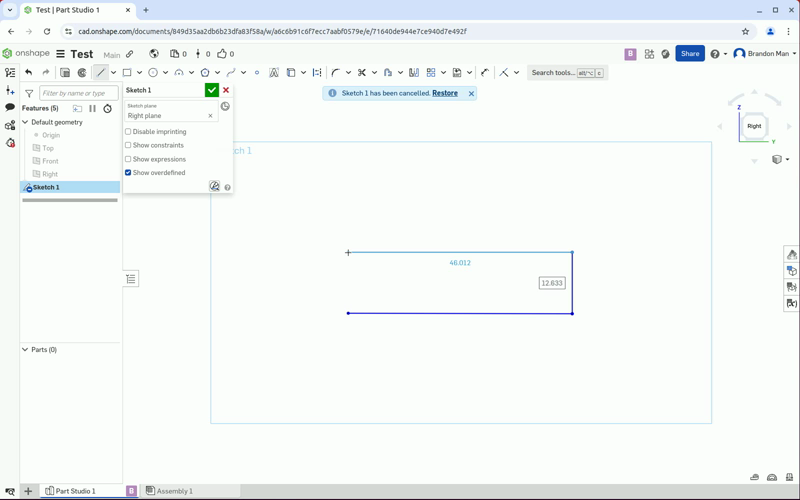
key_down(shift)
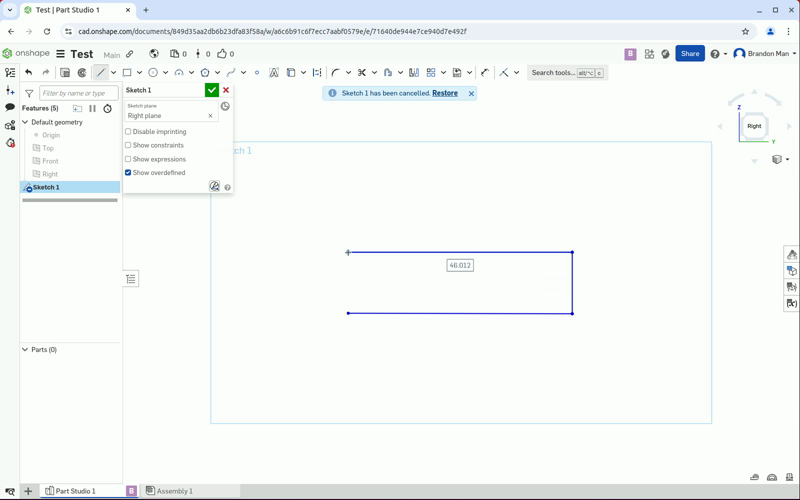
mouse_move(348, 313)
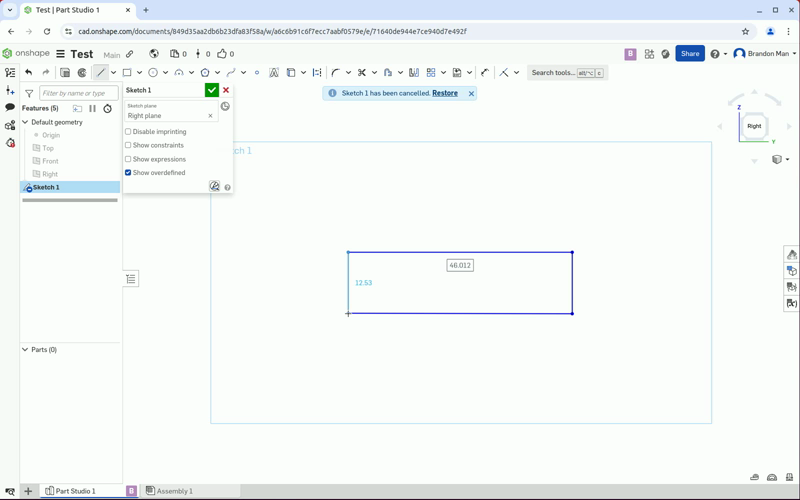
key_up(shift)
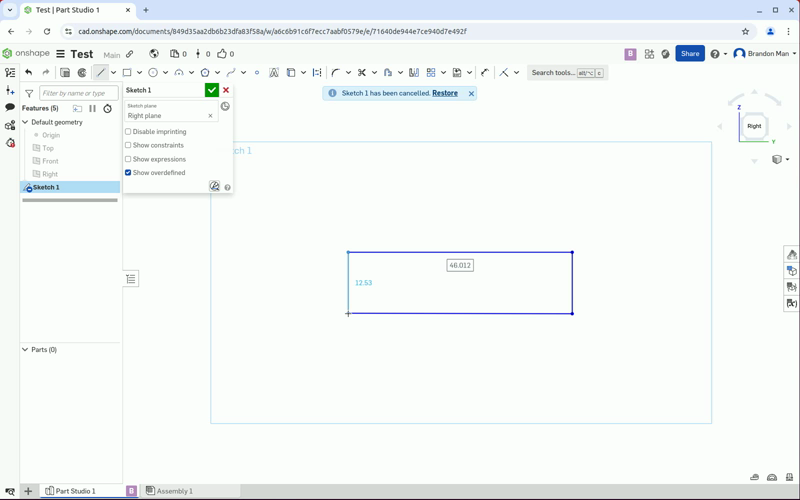
click(348, 313)
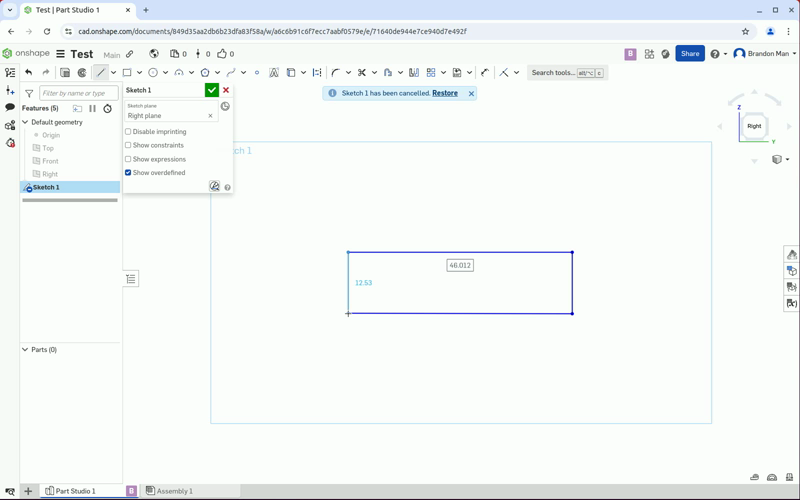
key(esc)
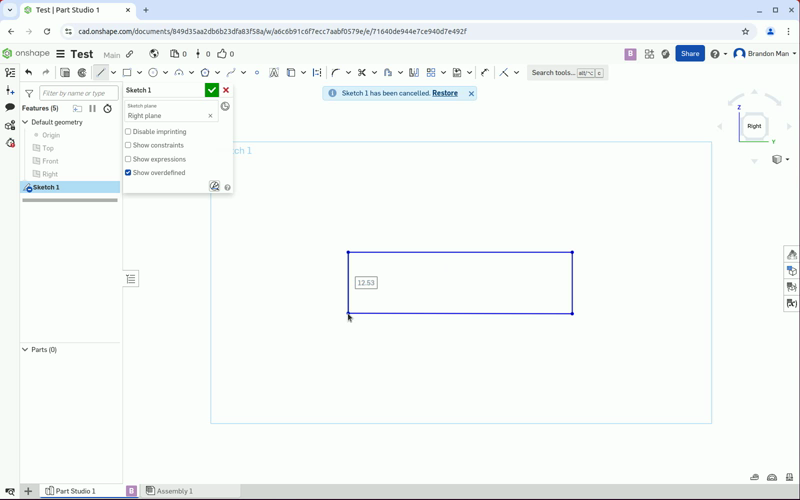
mouse_move(510, 277)
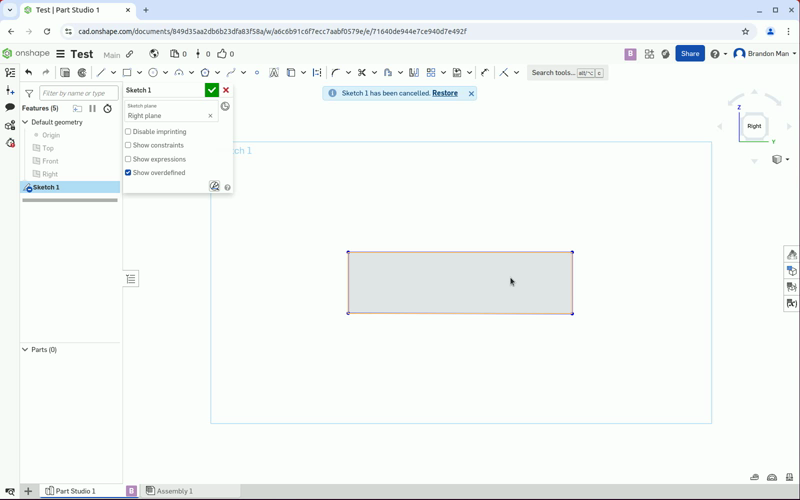
click(510, 277)
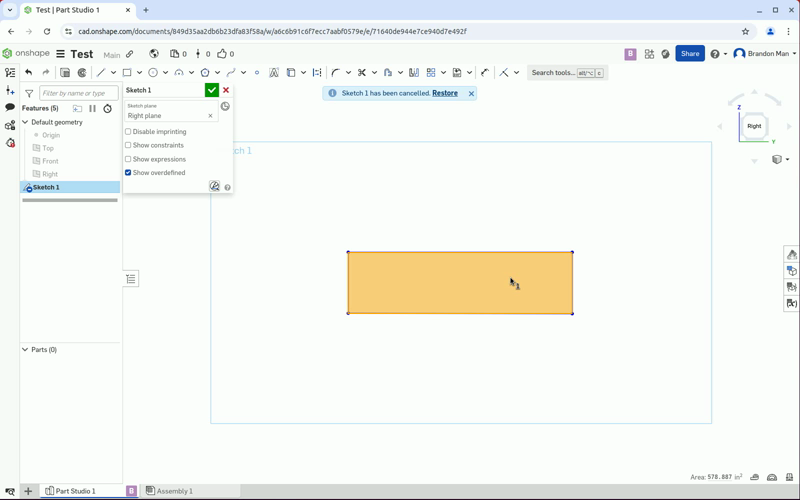
mouse_move(73, 352)
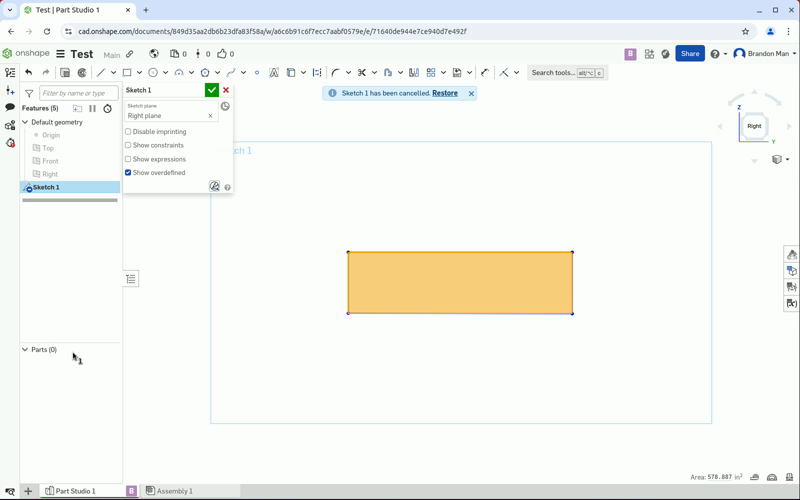
key(shift+y)
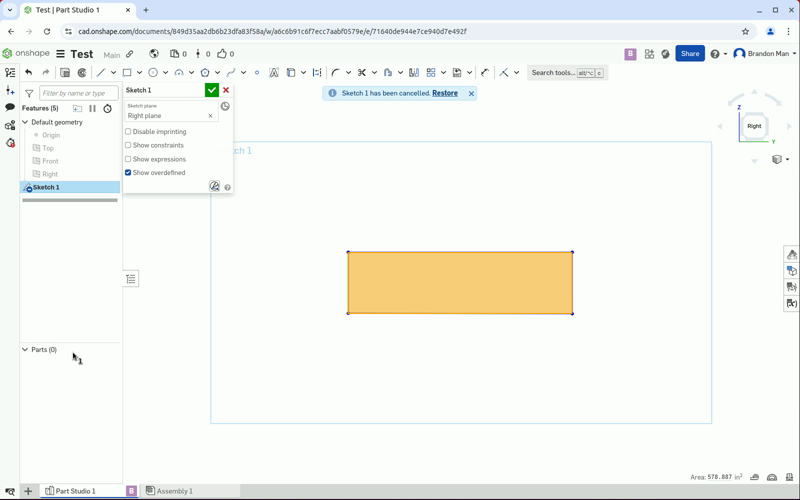
key(shift+e)
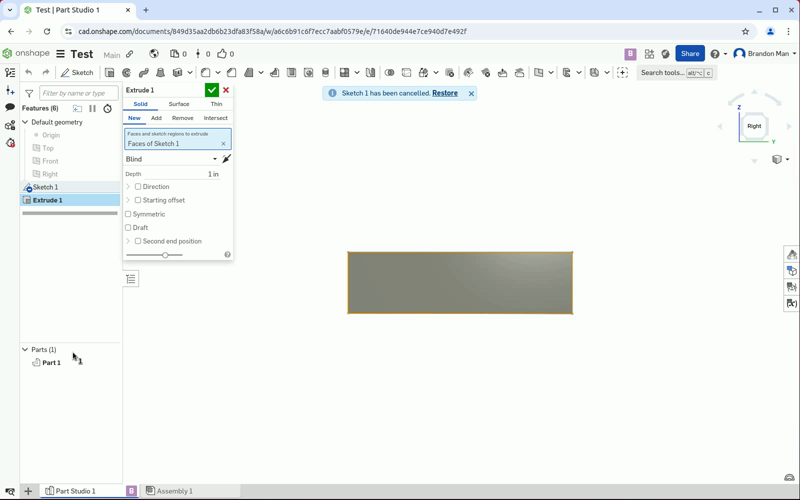
mouse_move(143, 106)
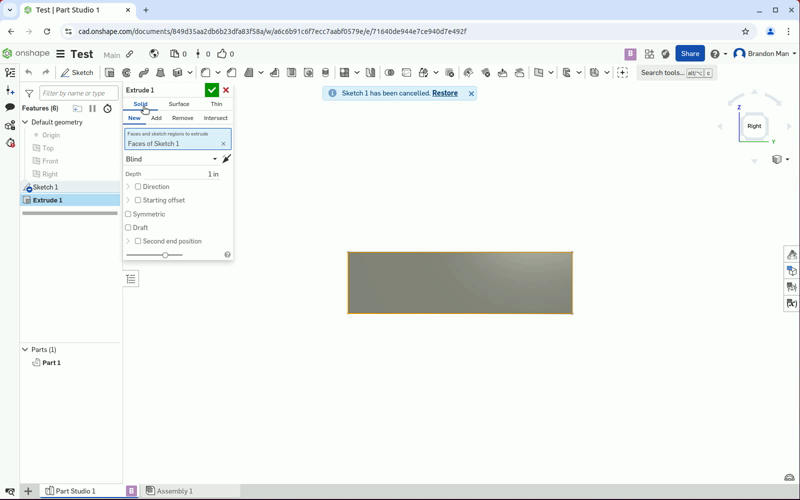
click(143, 106)
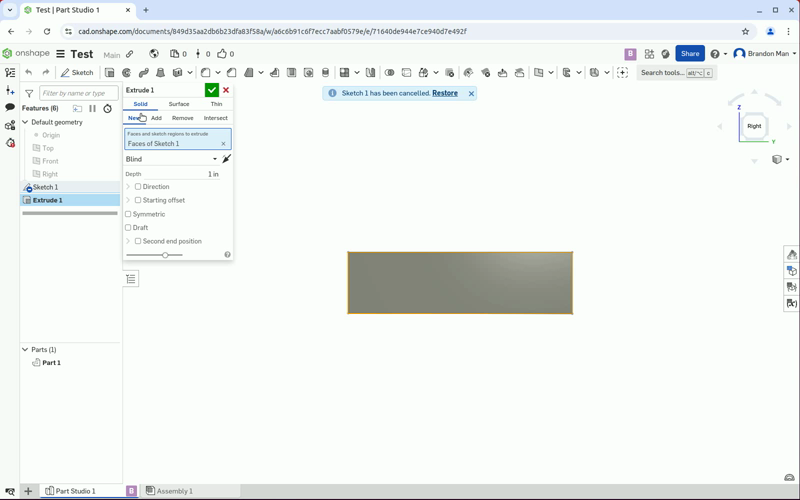
mouse_move(137, 120)
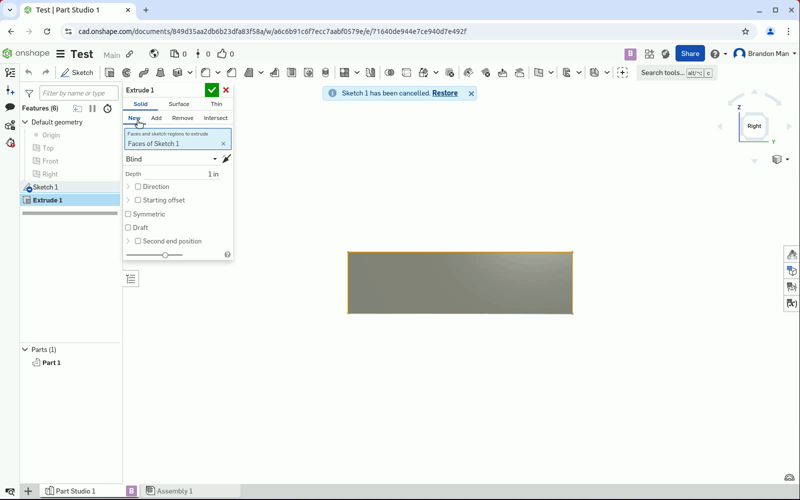
click(137, 120)
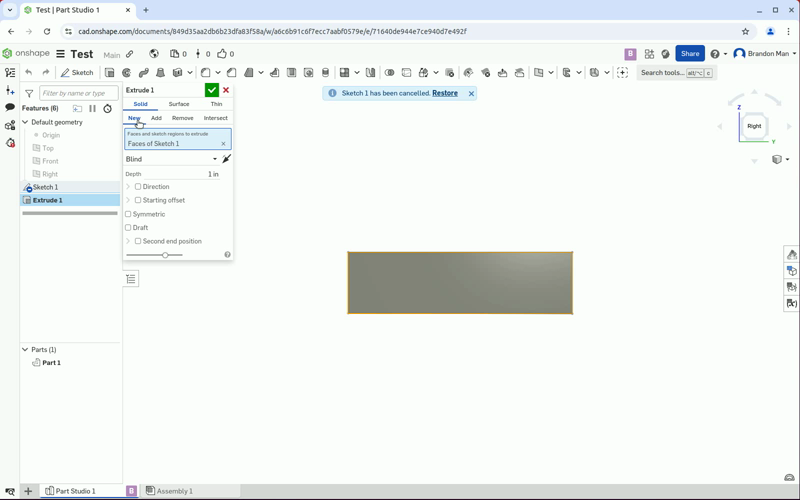
key(tab, 4)
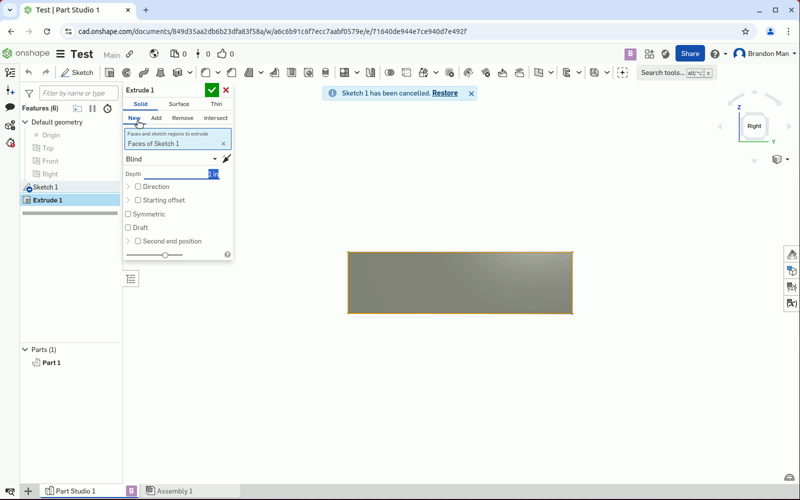
text(0.481)
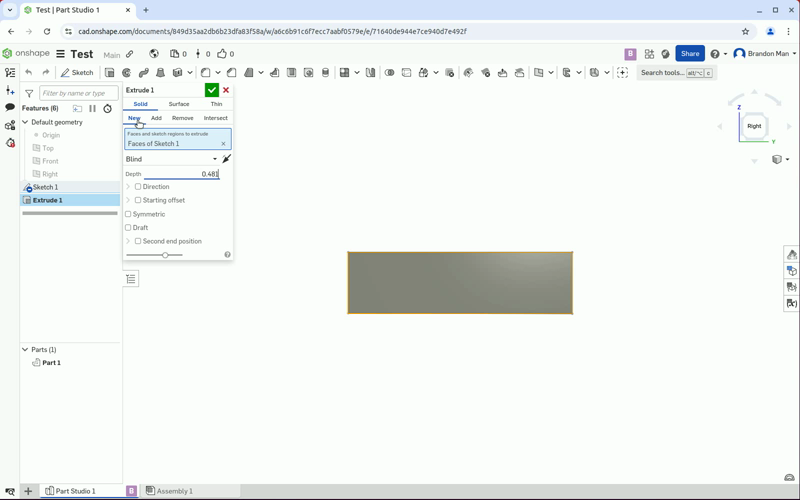
key(enter)
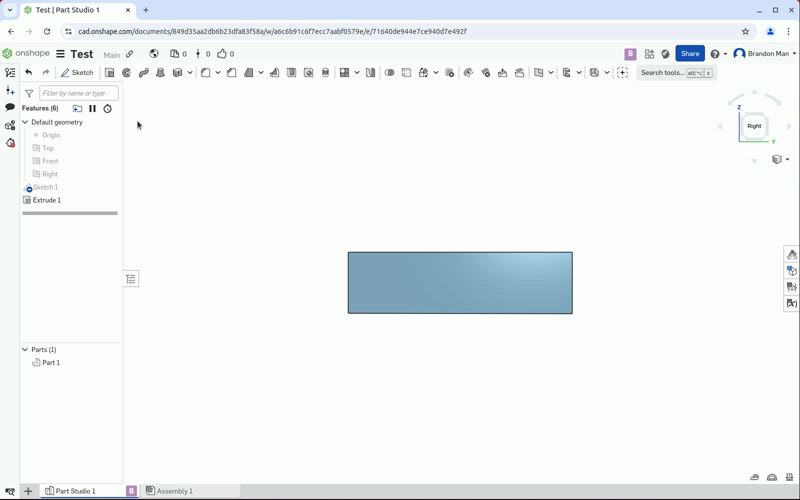
key(shift+h)
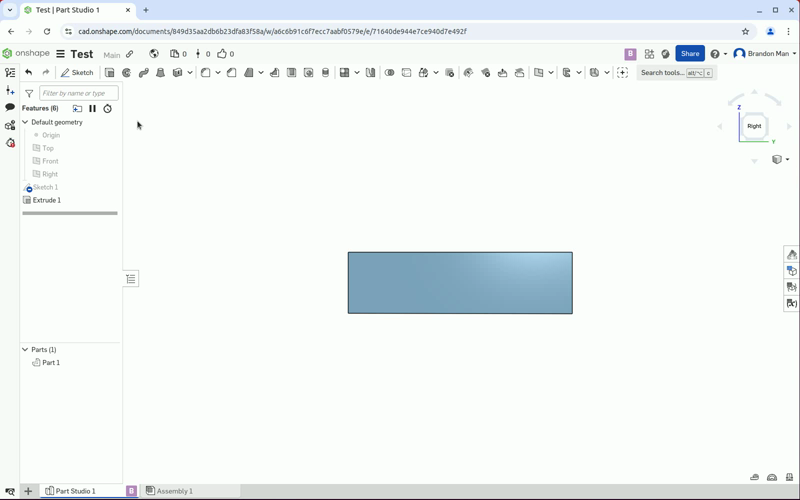
key(shift+h)
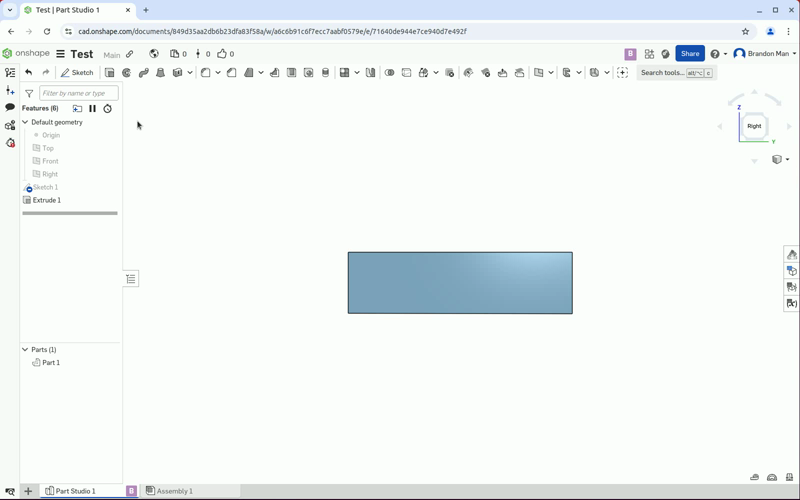
mouse_move(73, 189)
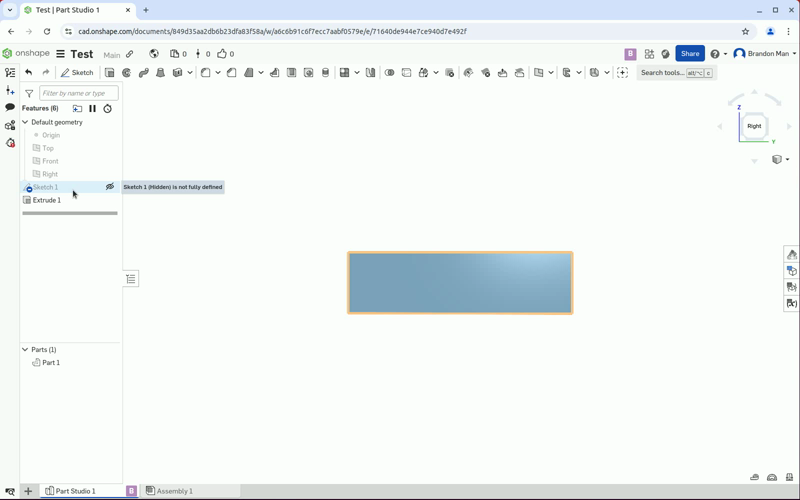
click(73, 189)
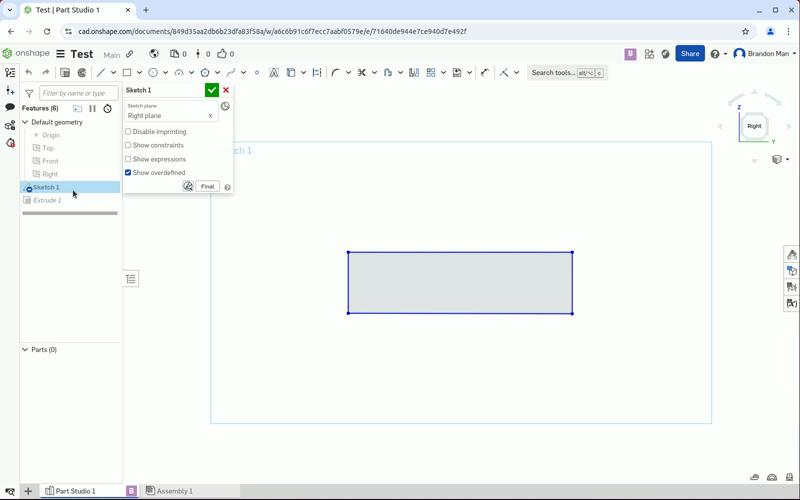
mouse_move(229, 92)
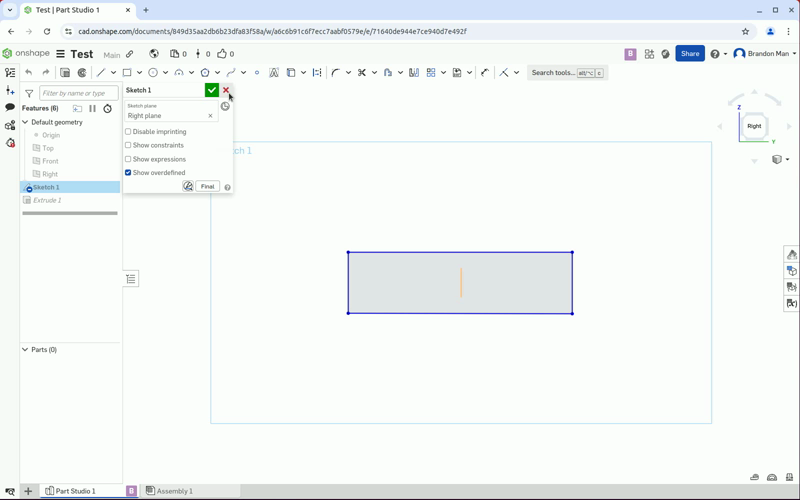
click(229, 92)
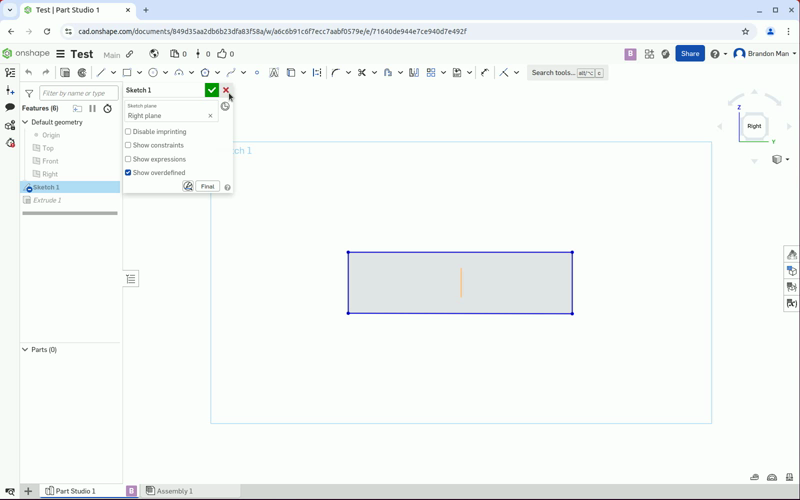
key(shift+s)
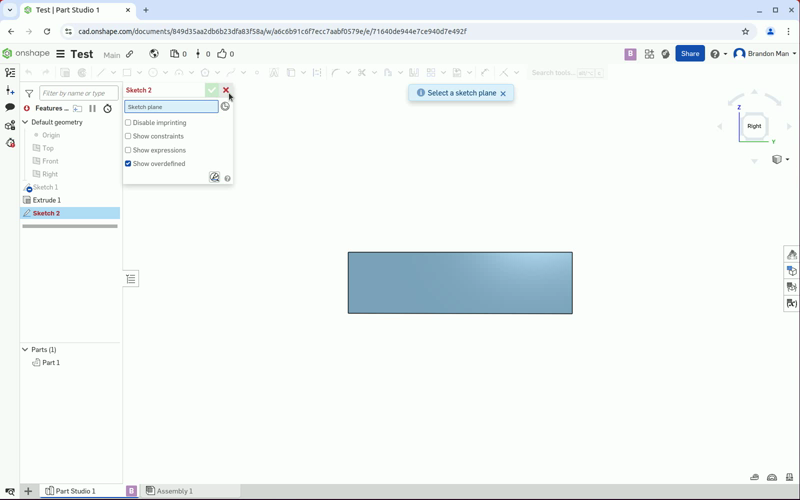
mouse_move(73, 176)
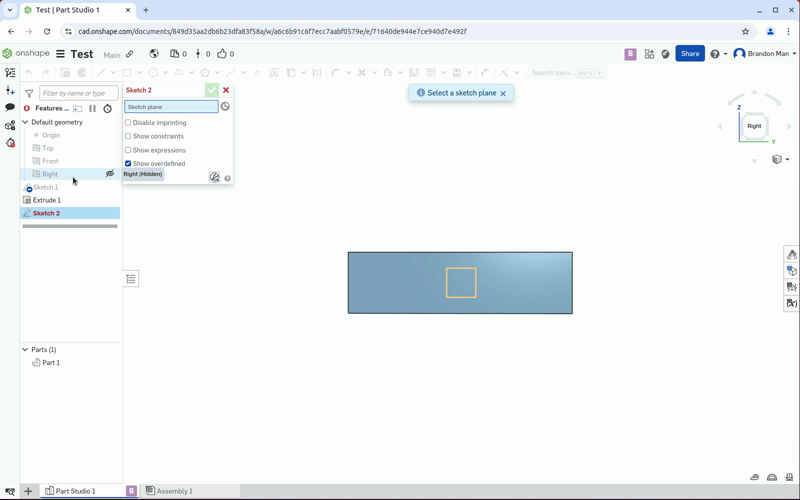
click(73, 176)
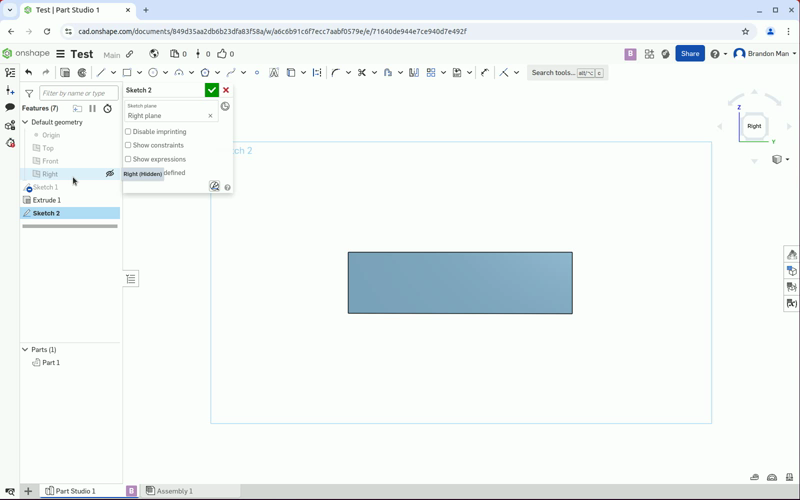
mouse_move(73, 352)
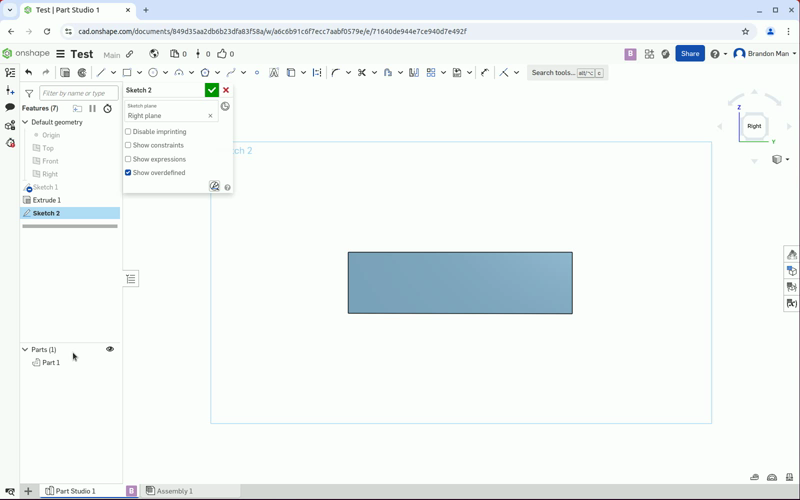
key(y)
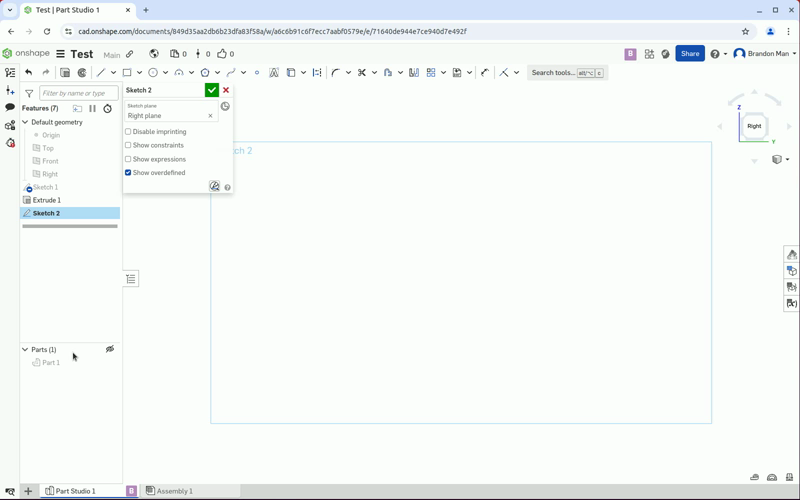
key(l)
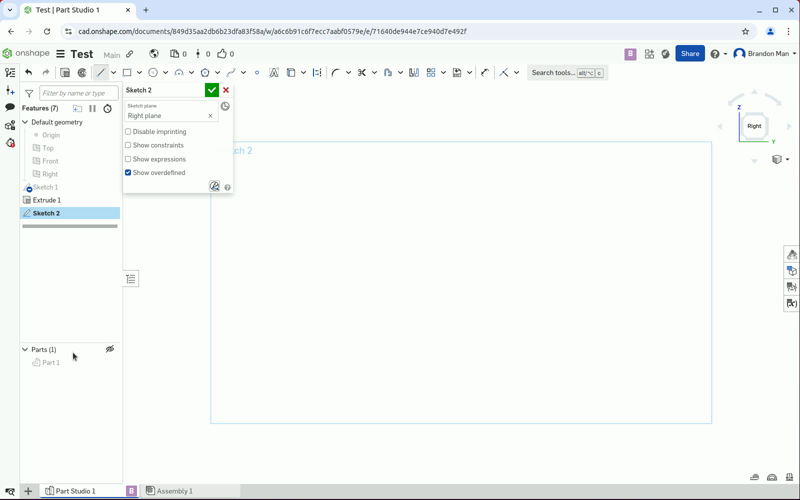
key_down(shift)
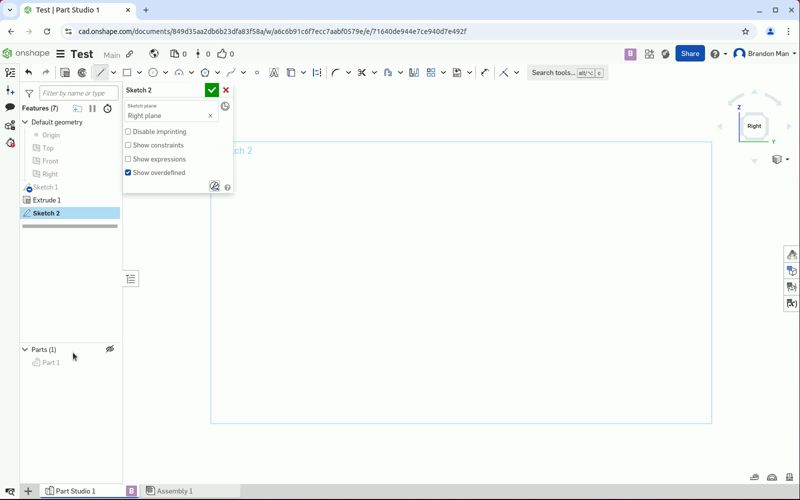
mouse_move(348, 313)
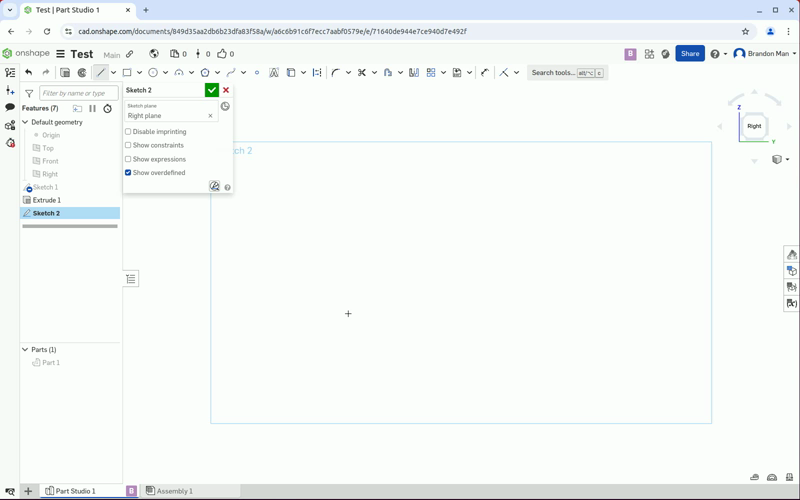
click(348, 313)
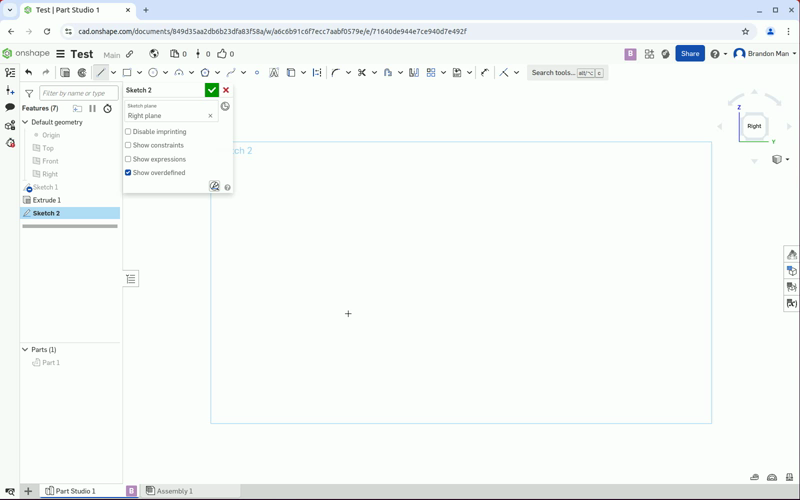
key_up(shift)
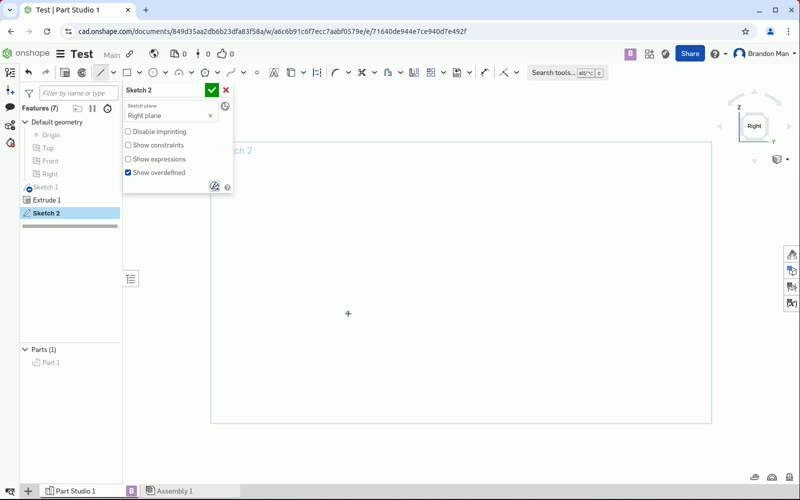
key_down(shift)
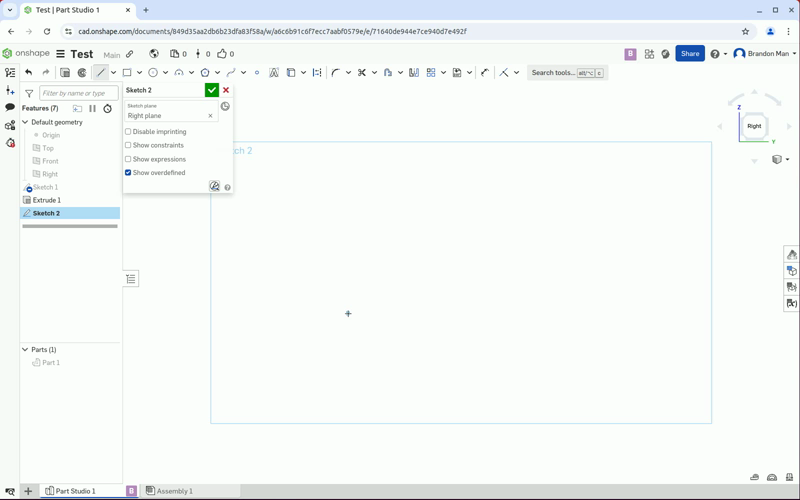
mouse_move(572, 313)
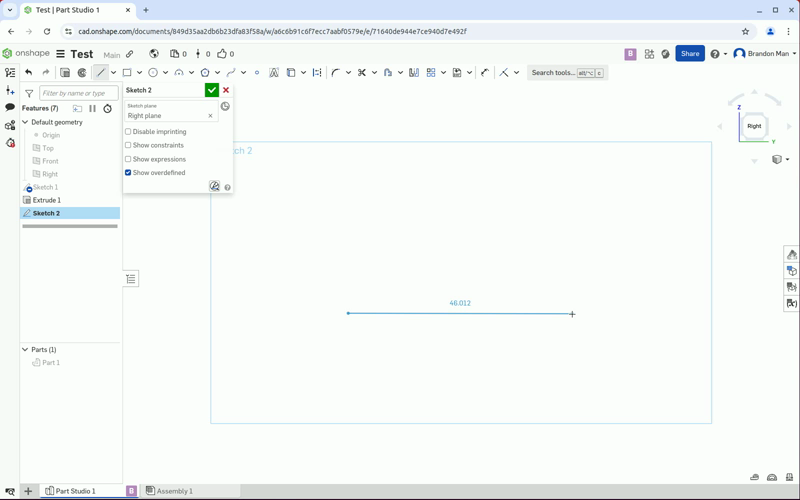
click(572, 313)
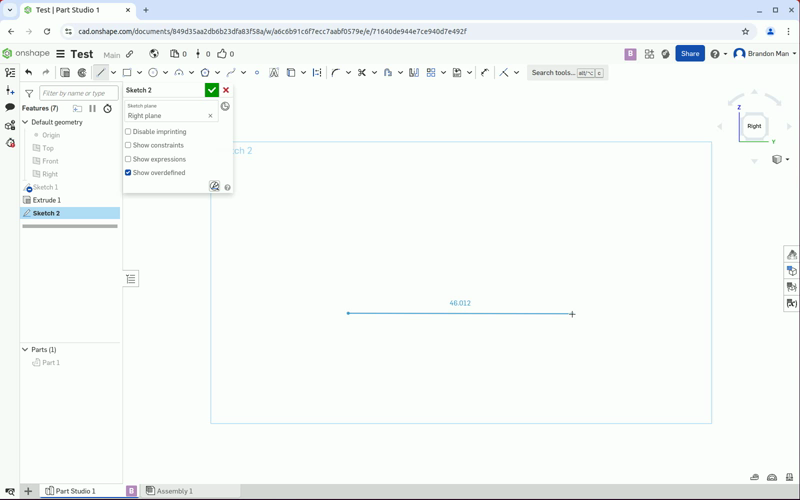
key_up(shift)
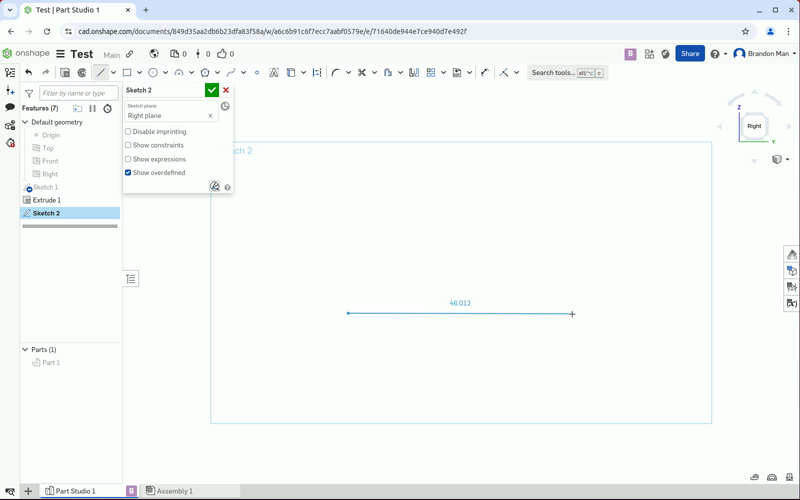
key_down(shift)
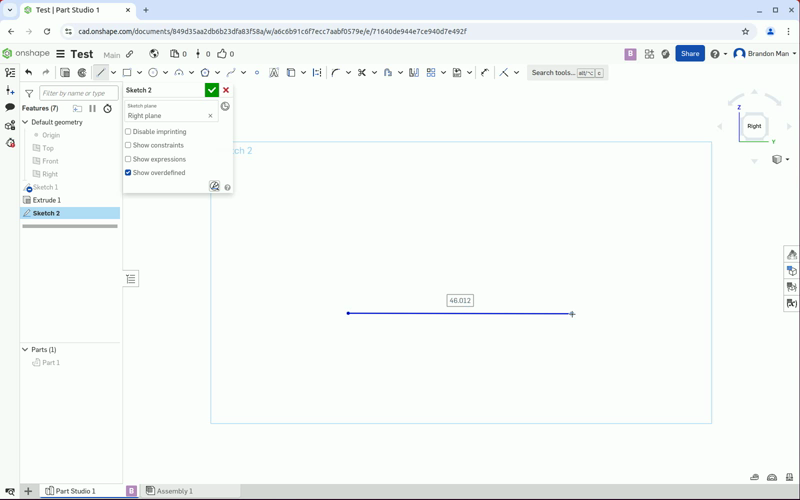
mouse_move(589, 313)
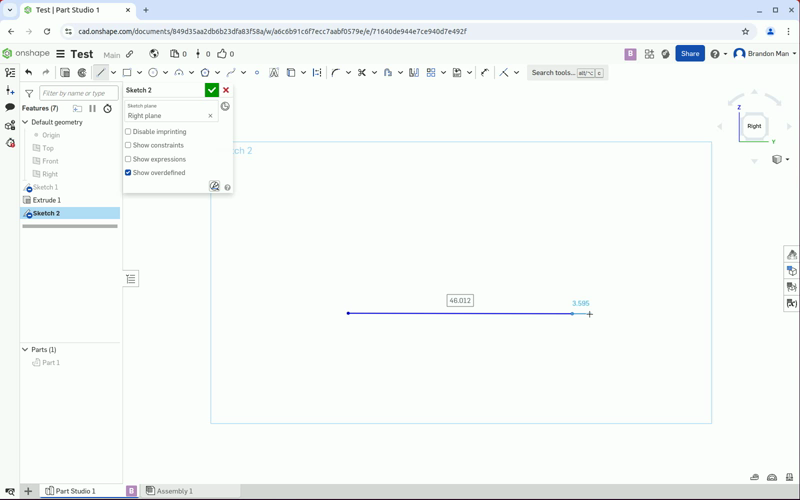
mouse_move(572, 311)
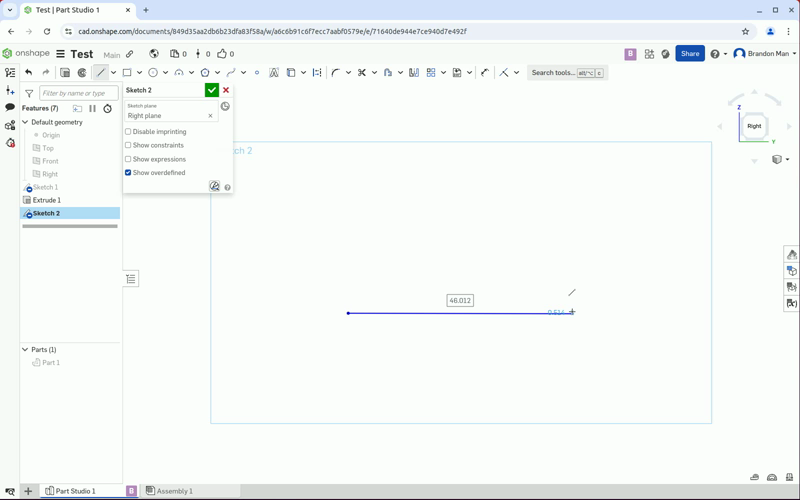
scroll(6)
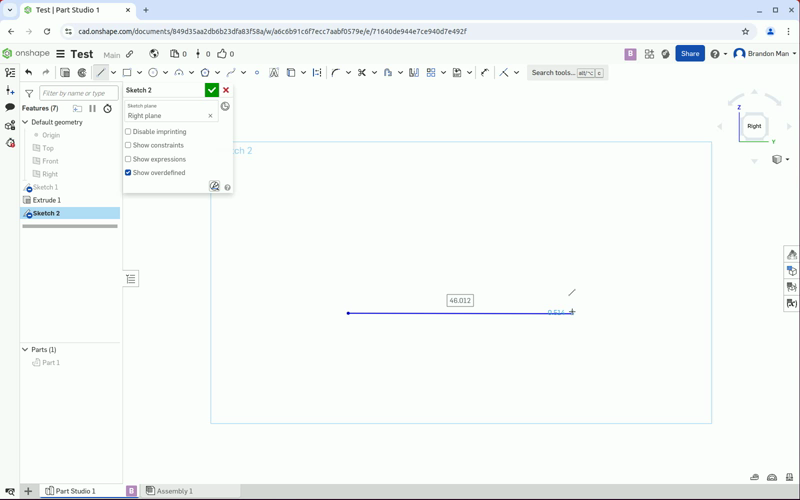
scroll(6)
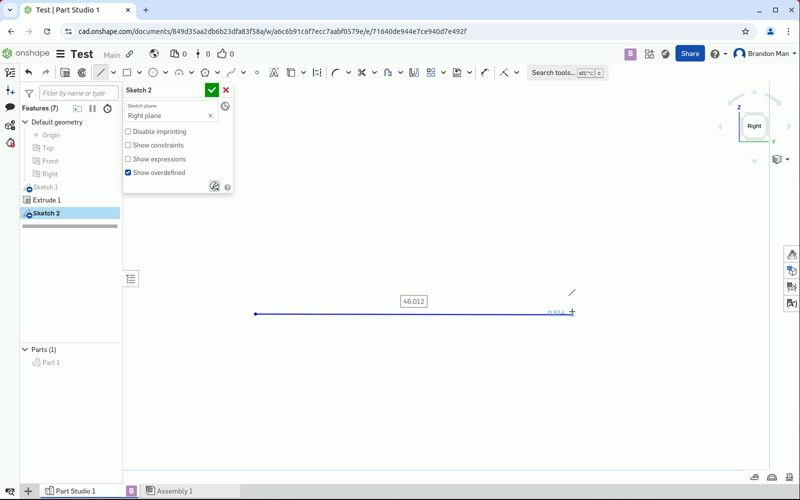
scroll(6)
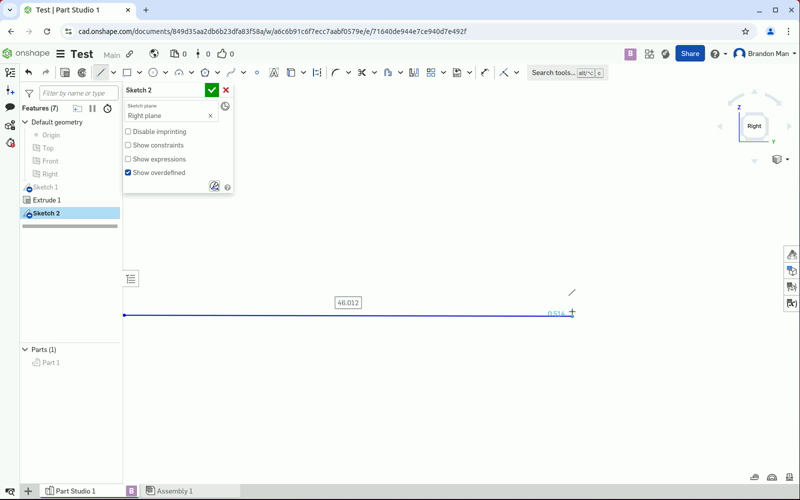
scroll(6)
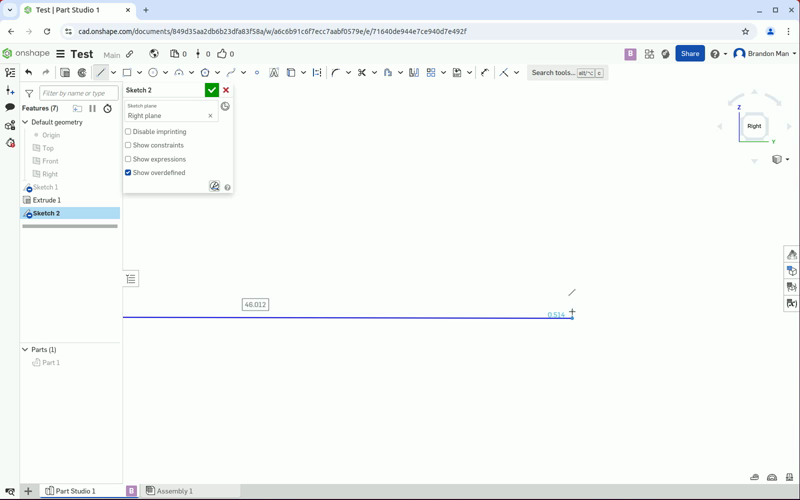
scroll(6)
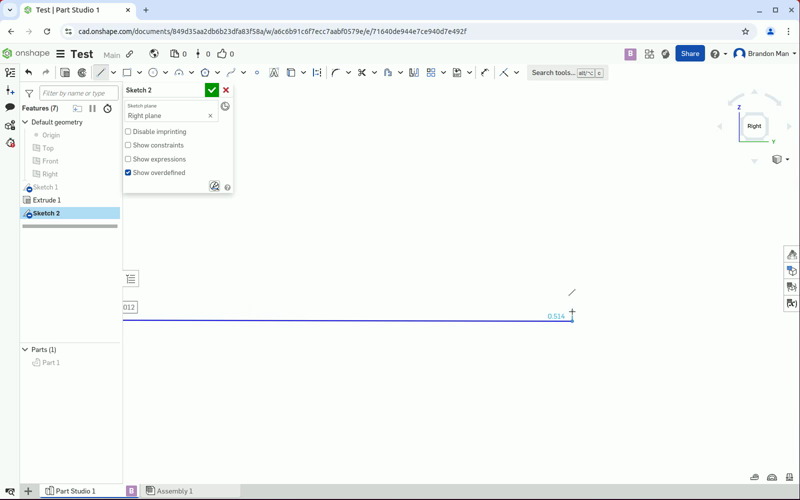
scroll(6)
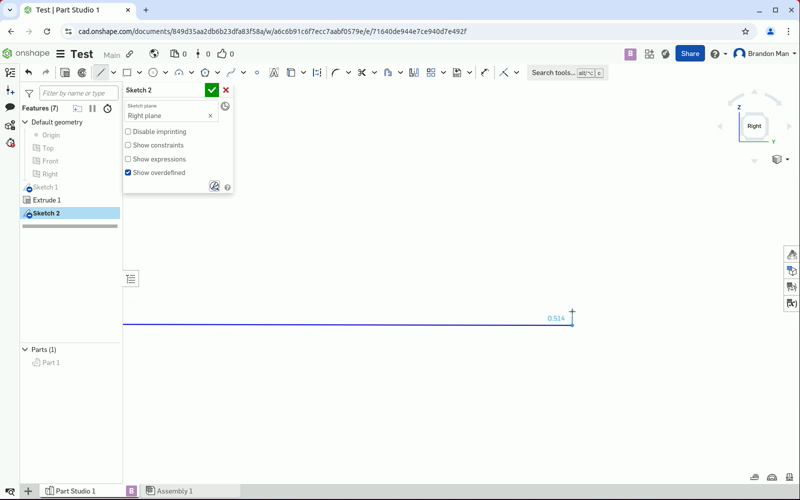
scroll(6)
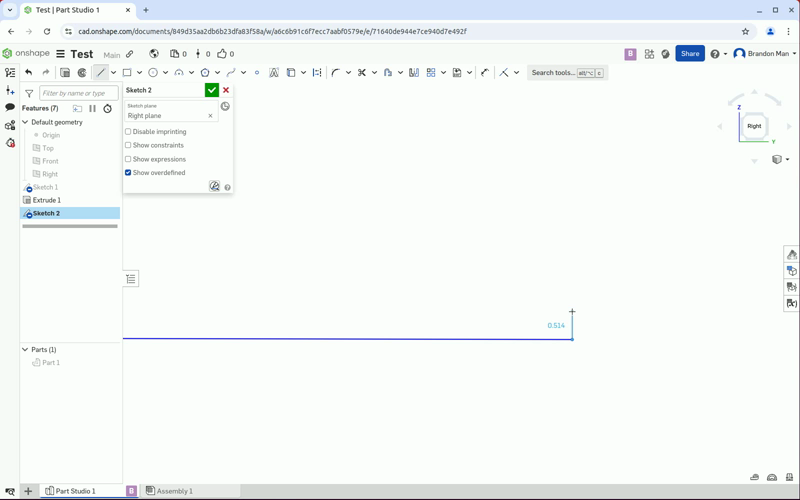
click(572, 311)
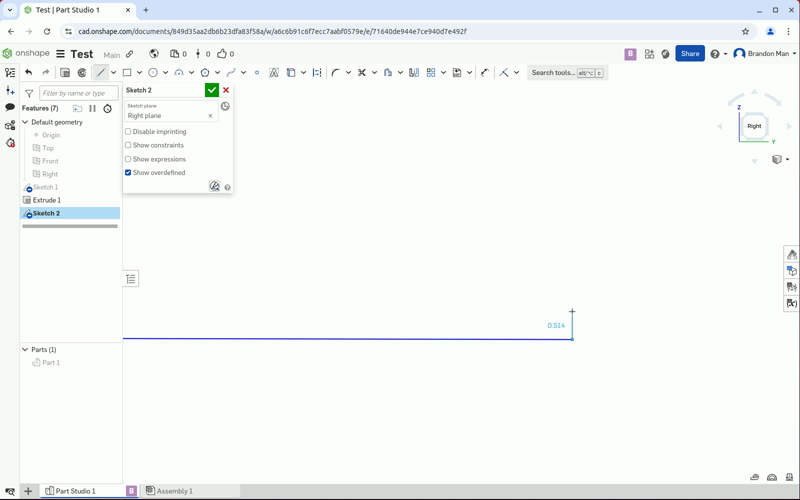
scroll(-6)
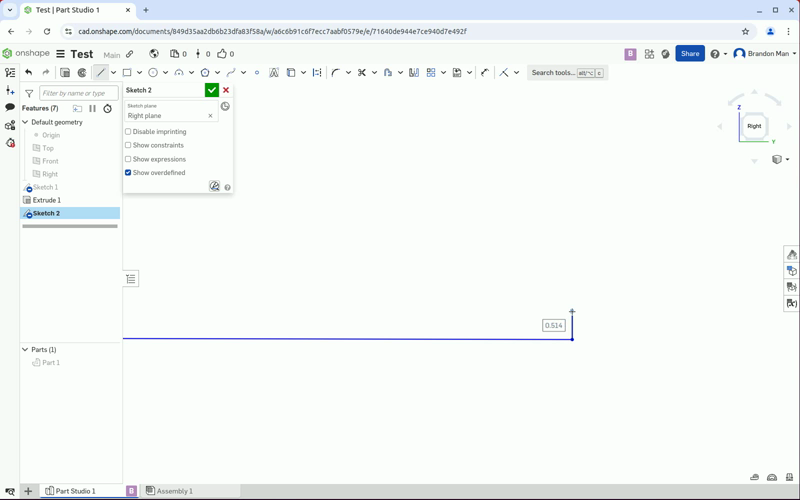
scroll(-6)
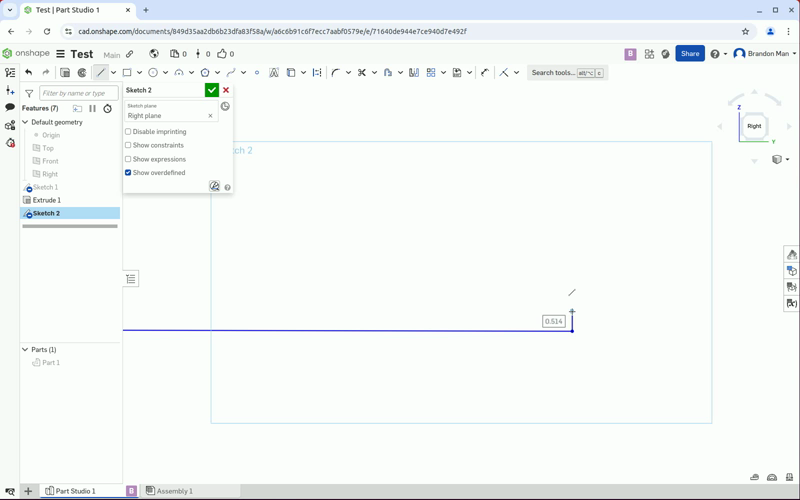
scroll(-6)
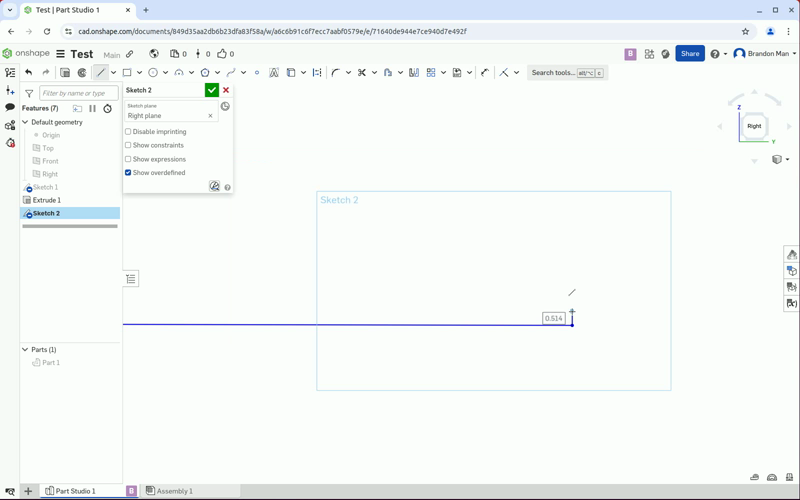
scroll(-6)
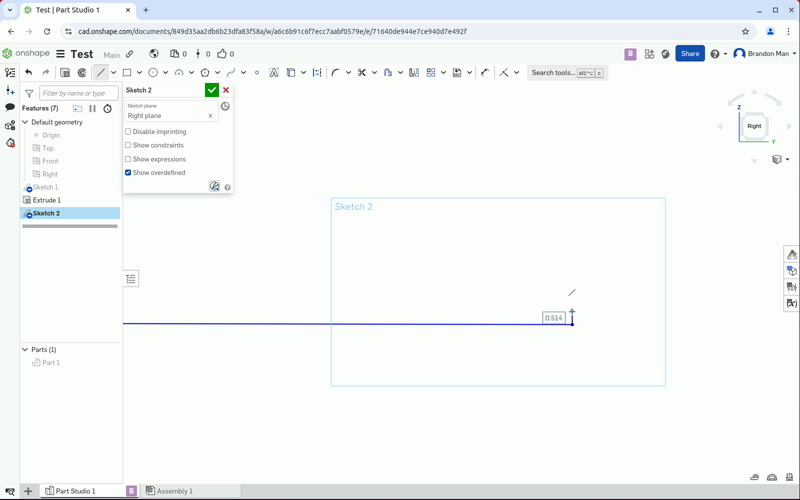
scroll(-6)
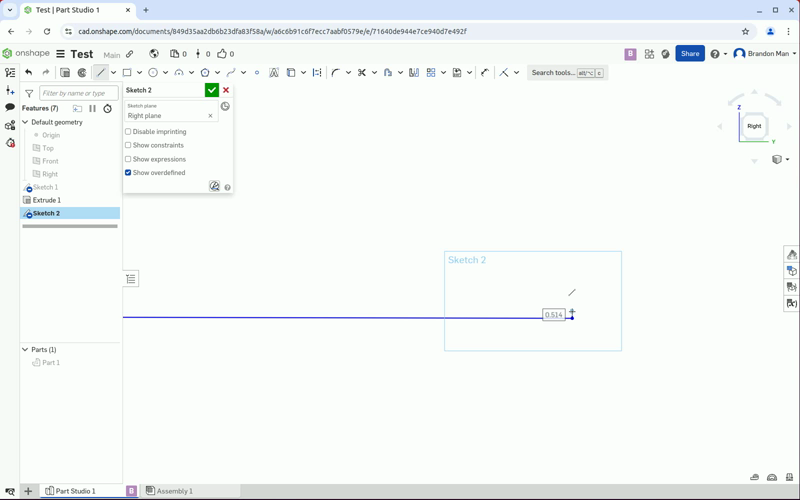
scroll(-6)
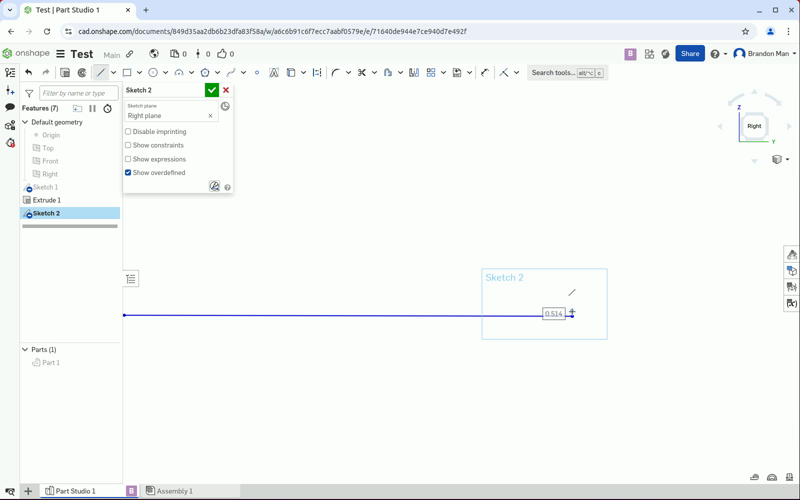
scroll(-6)
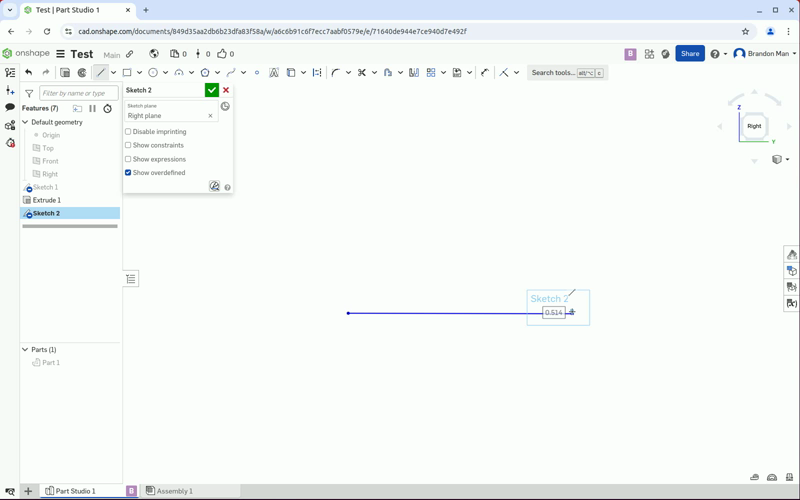
key_up(shift)
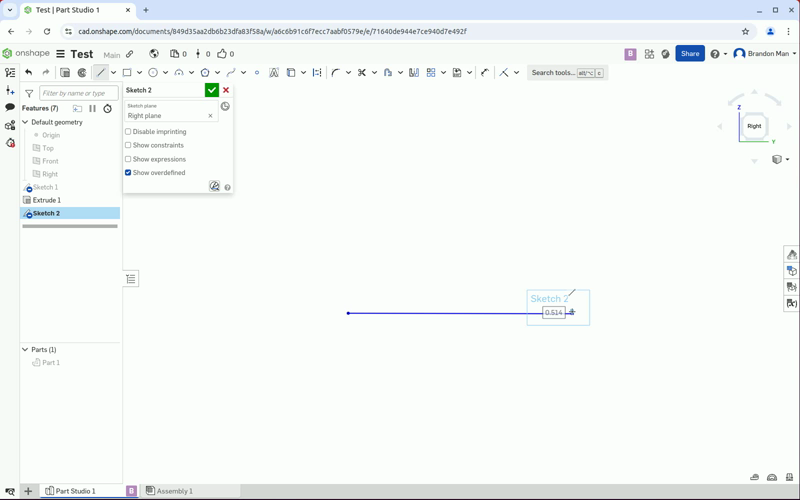
key_down(shift)
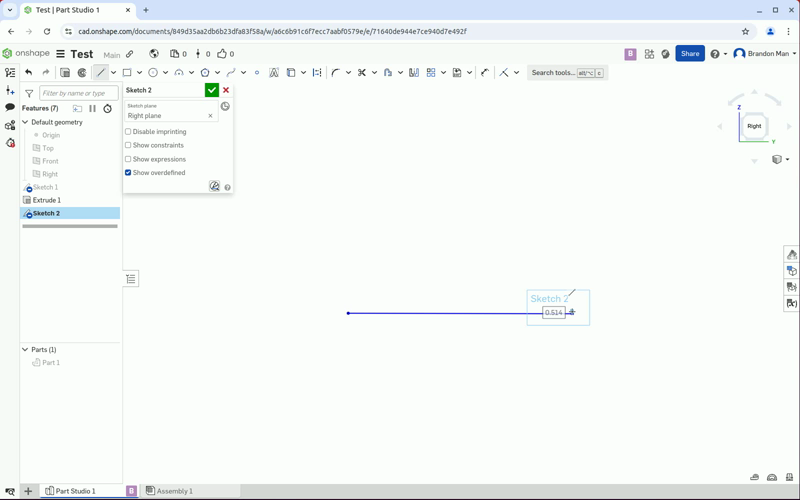
mouse_move(348, 311)
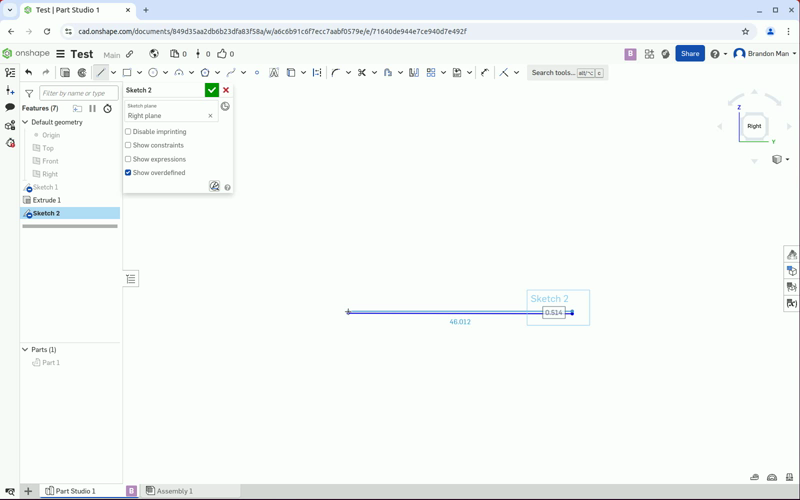
scroll(6)
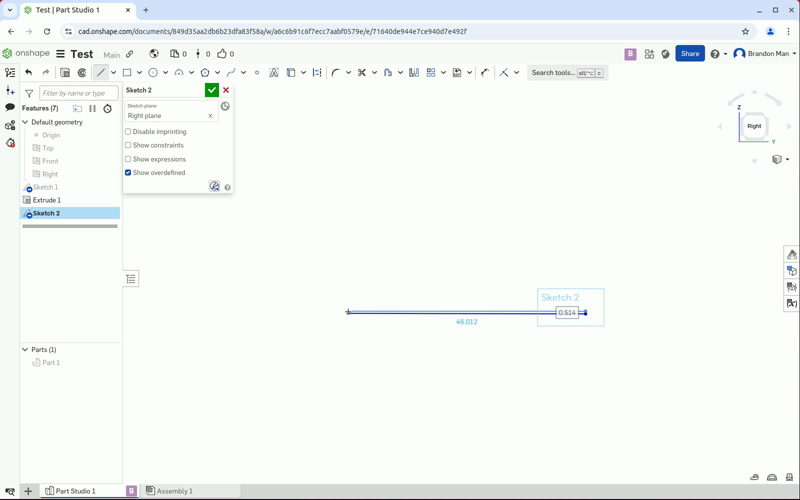
scroll(6)
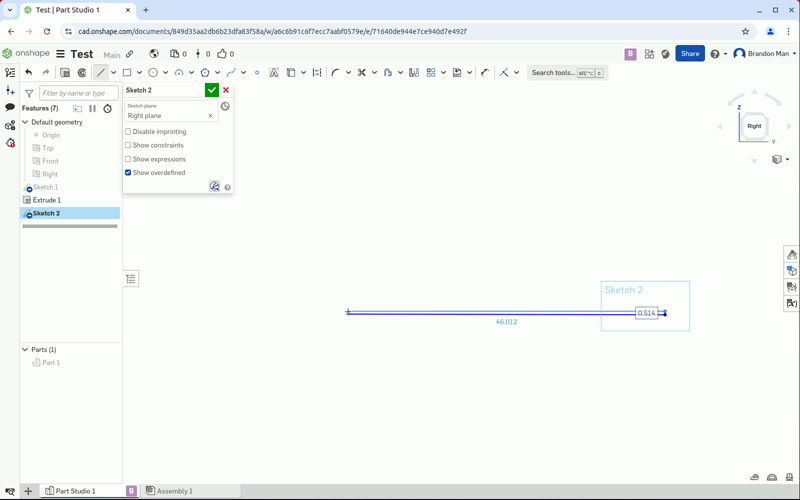
scroll(6)
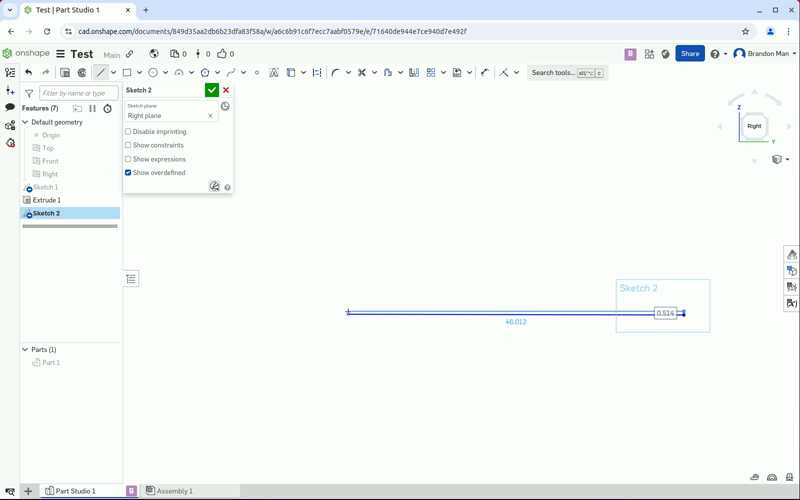
scroll(6)
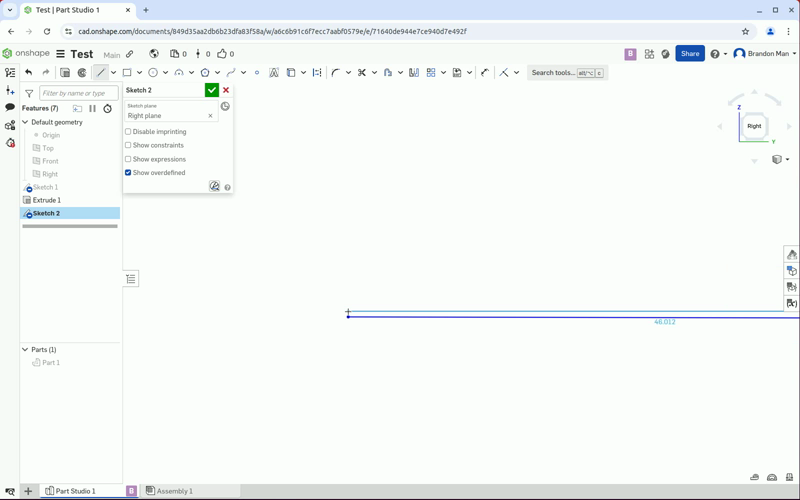
scroll(6)
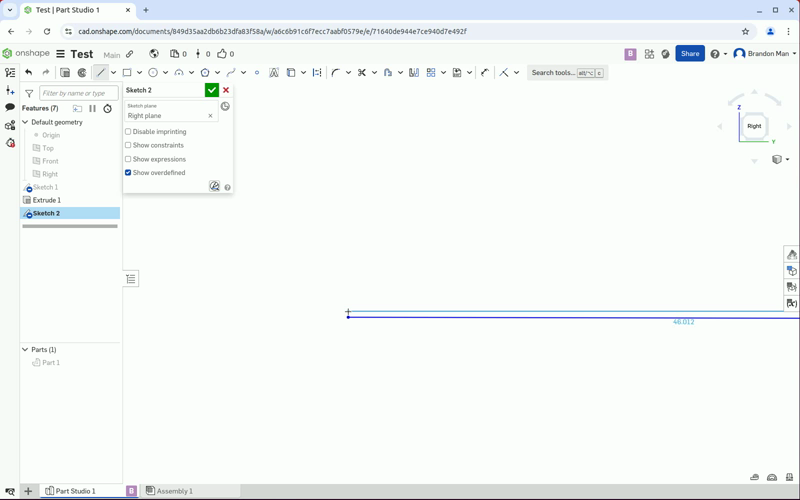
scroll(6)
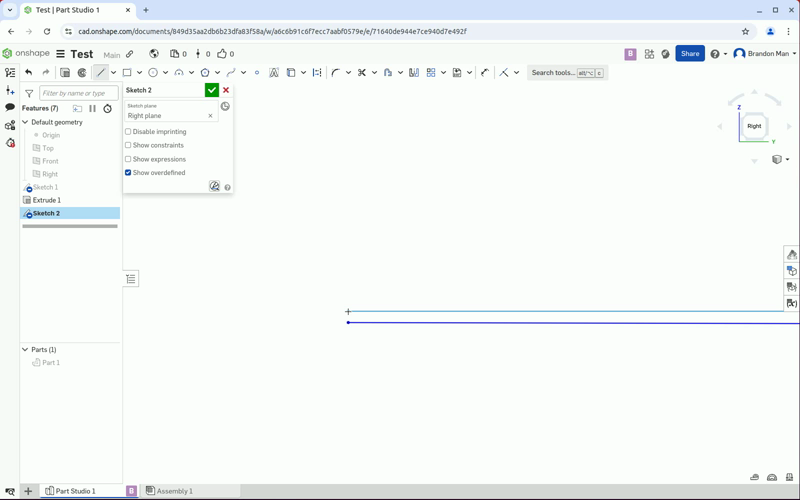
scroll(6)
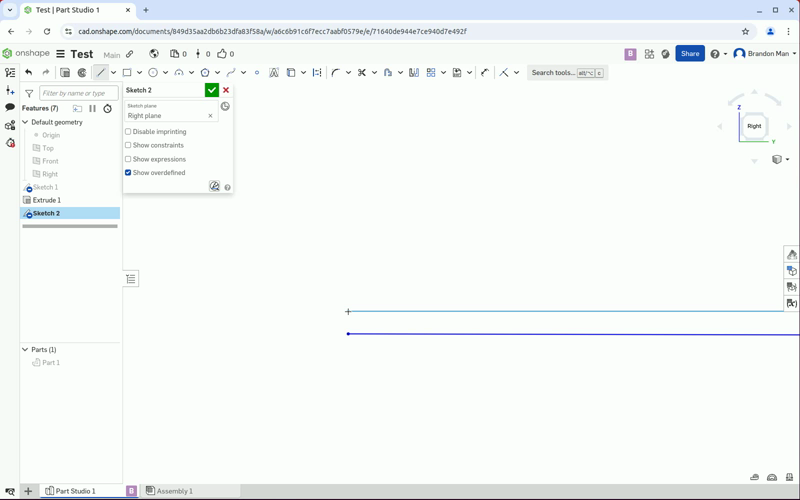
click(348, 311)
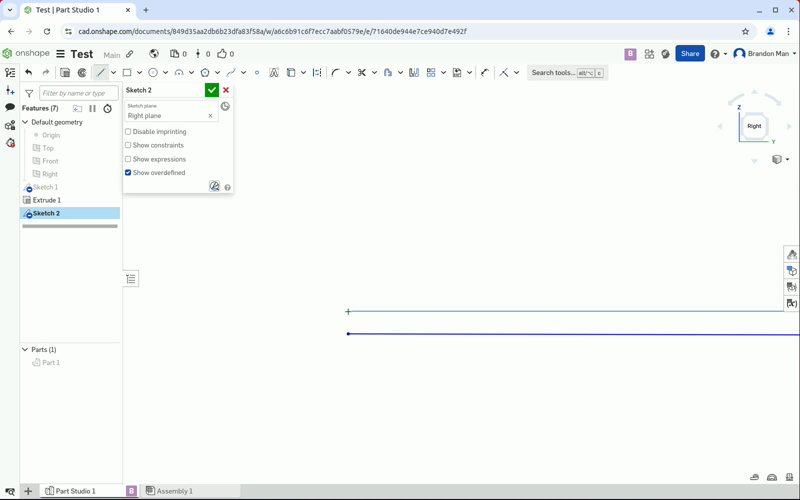
scroll(-6)
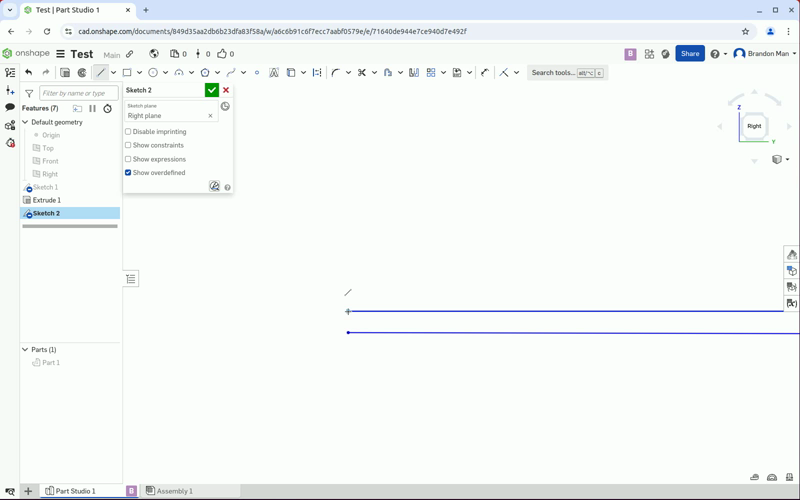
scroll(-6)
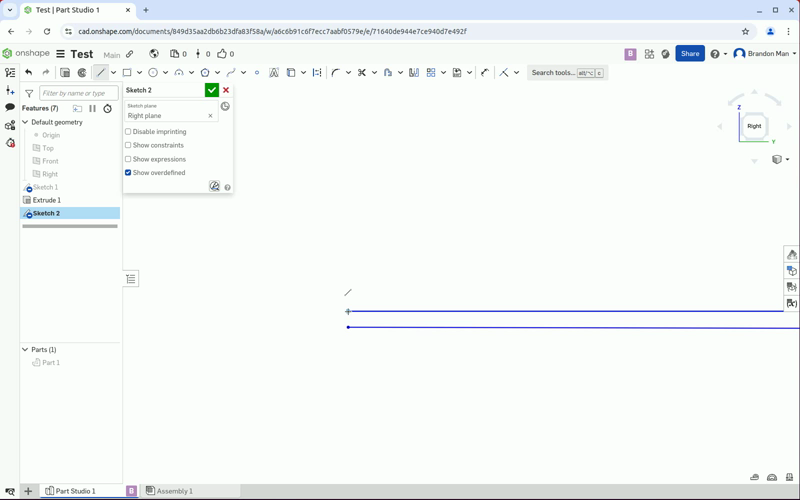
scroll(-6)
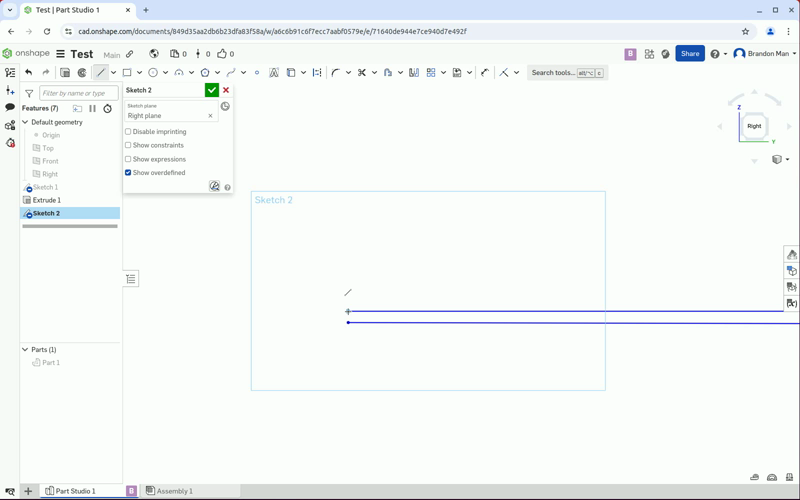
scroll(-6)
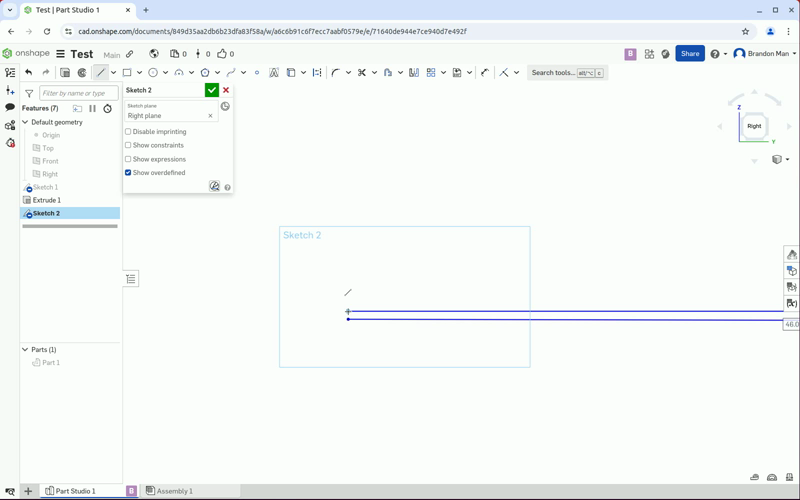
scroll(-6)
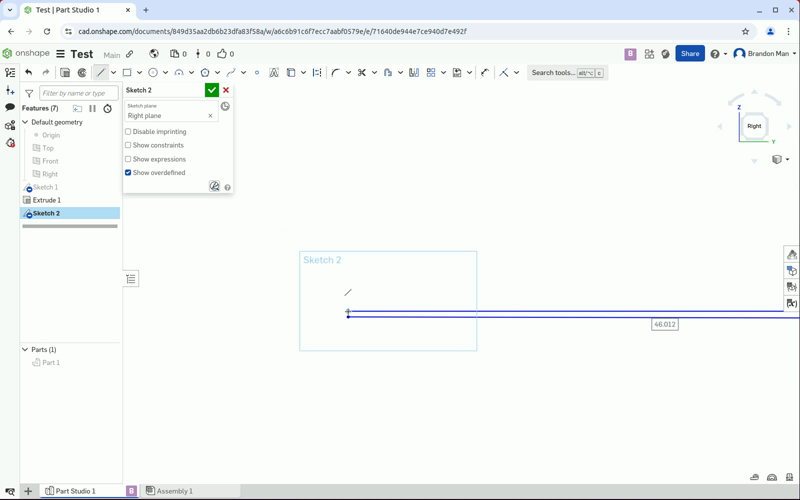
scroll(-6)
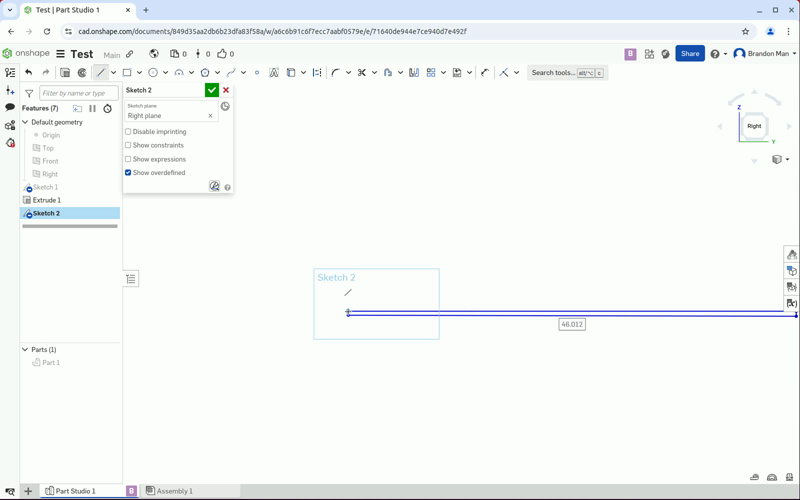
scroll(-6)
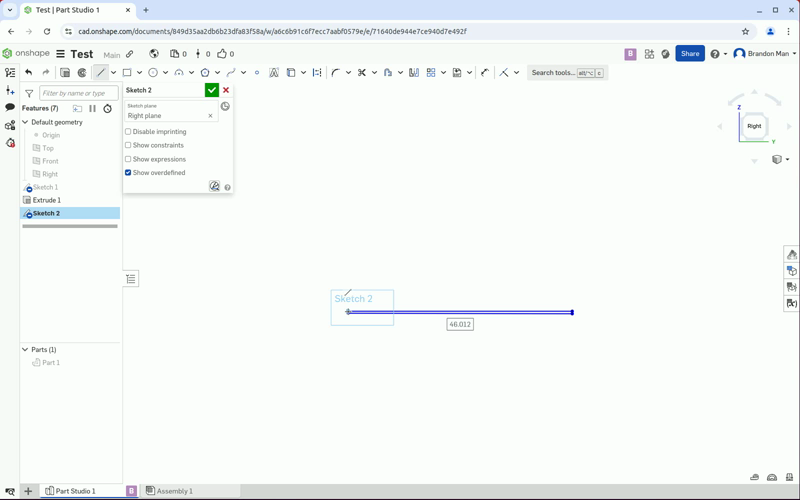
key_up(shift)
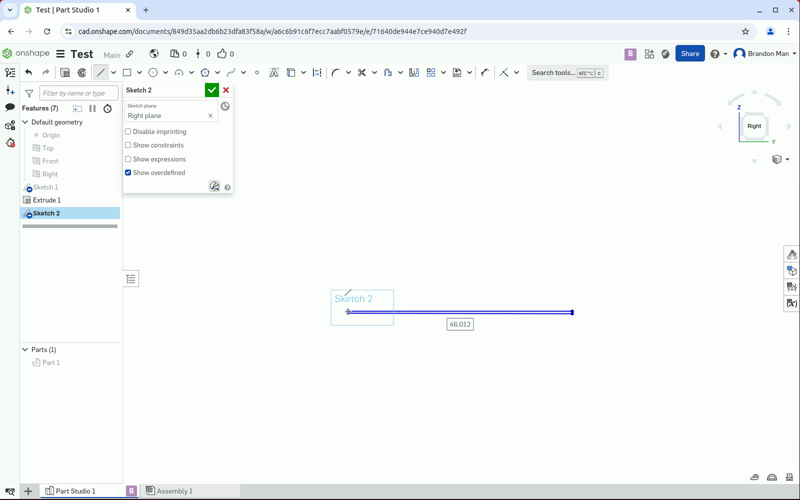
mouse_move(378, 311)
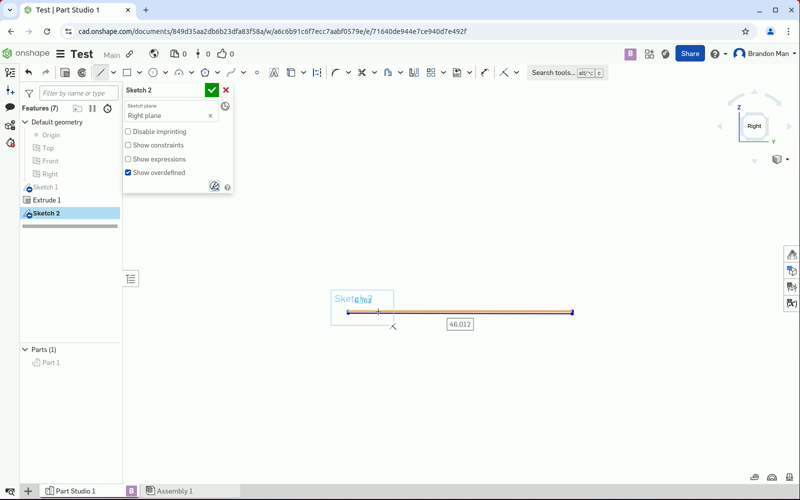
key_down(shift)
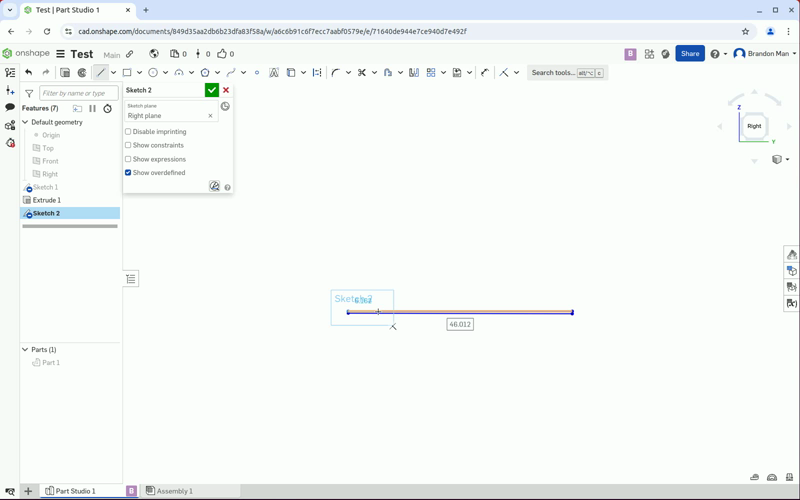
mouse_move(348, 313)
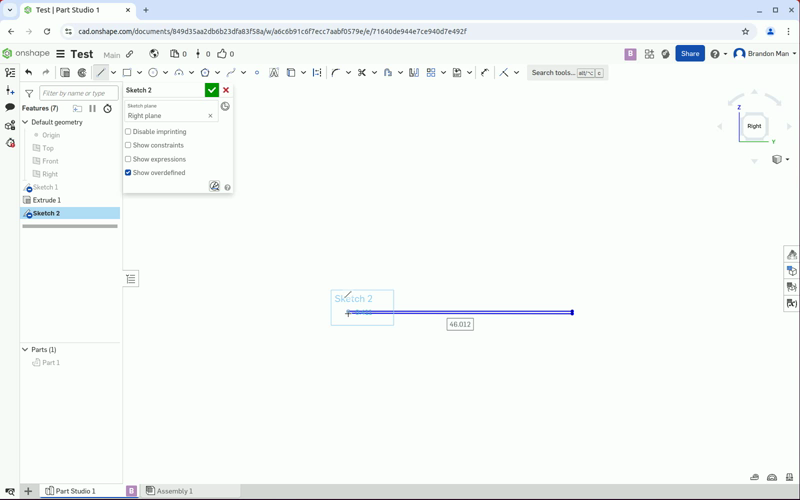
scroll(6)
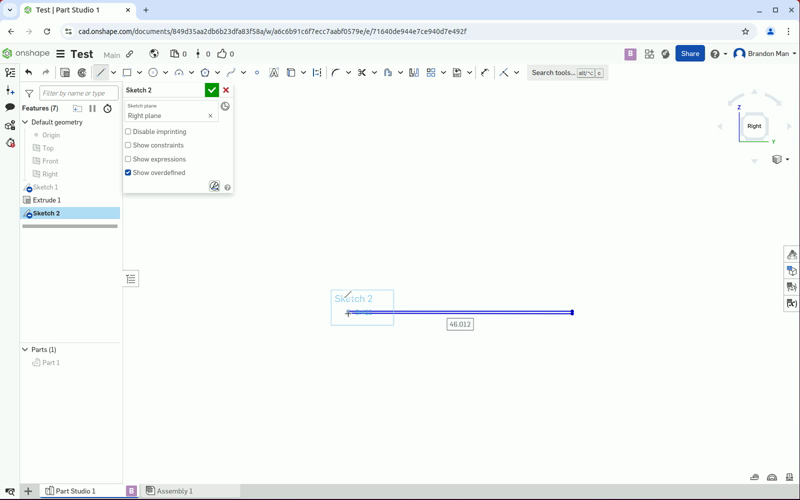
scroll(6)
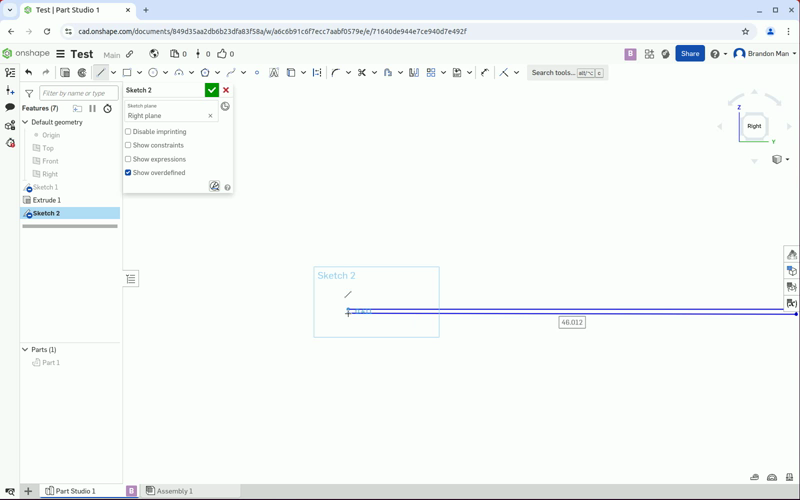
scroll(6)
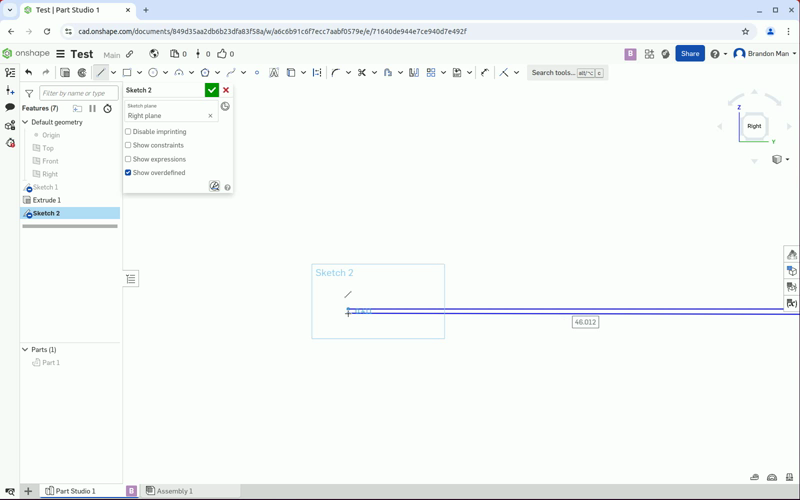
scroll(6)
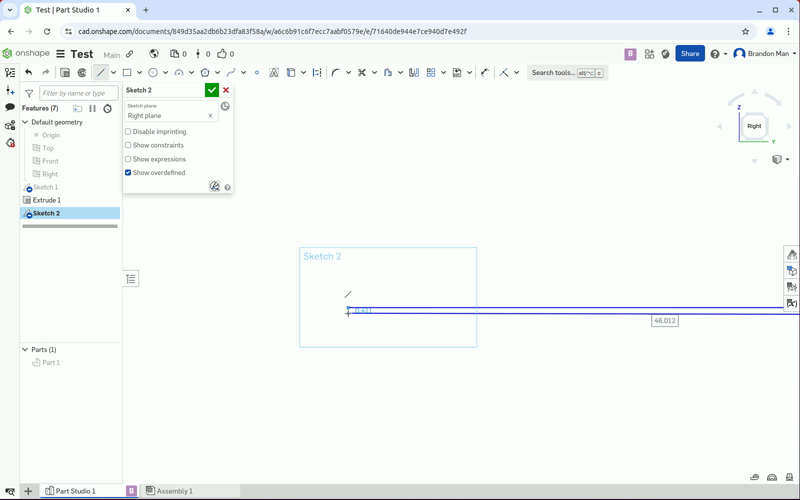
scroll(6)
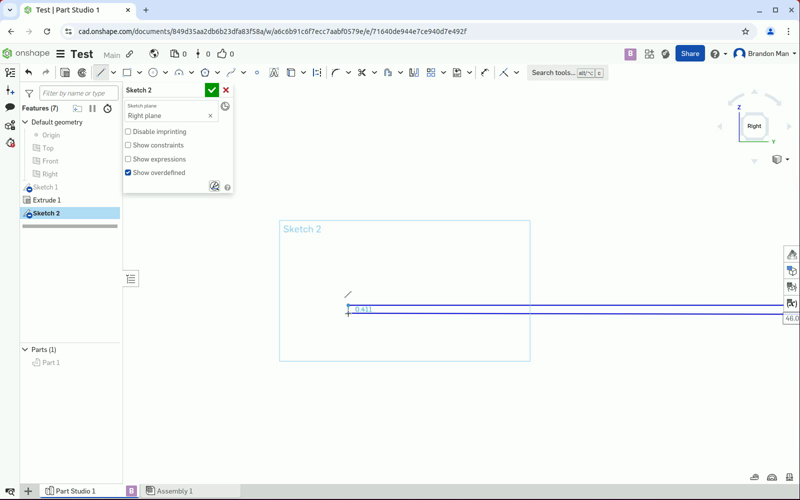
scroll(6)
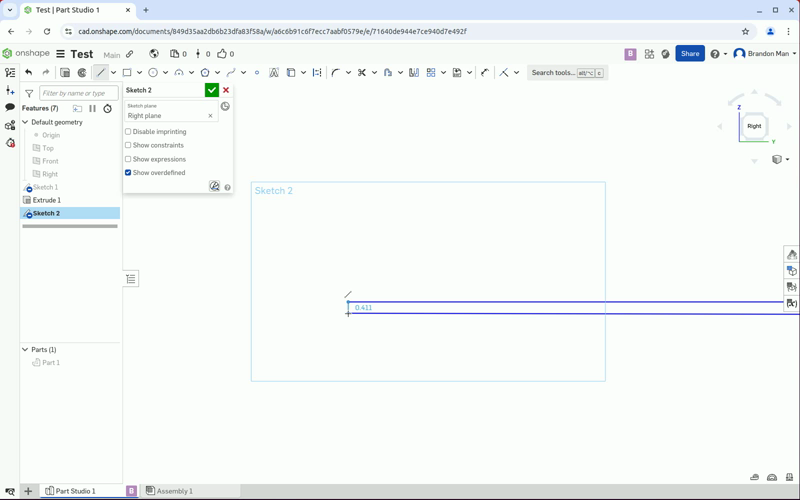
scroll(6)
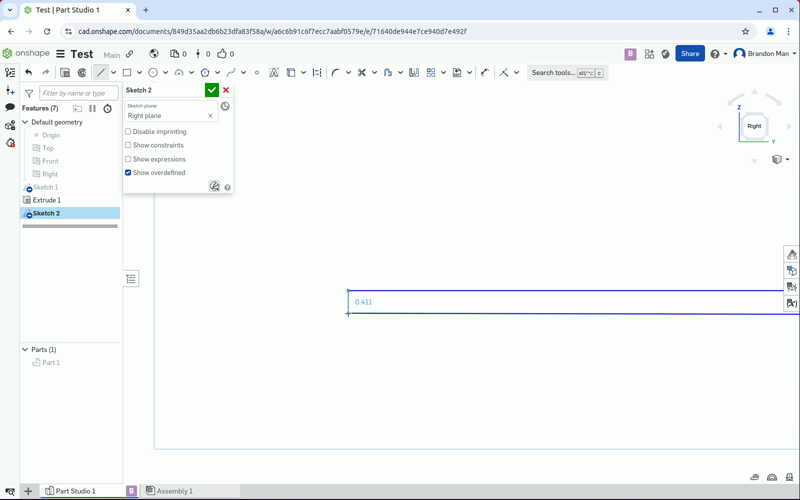
key_up(shift)
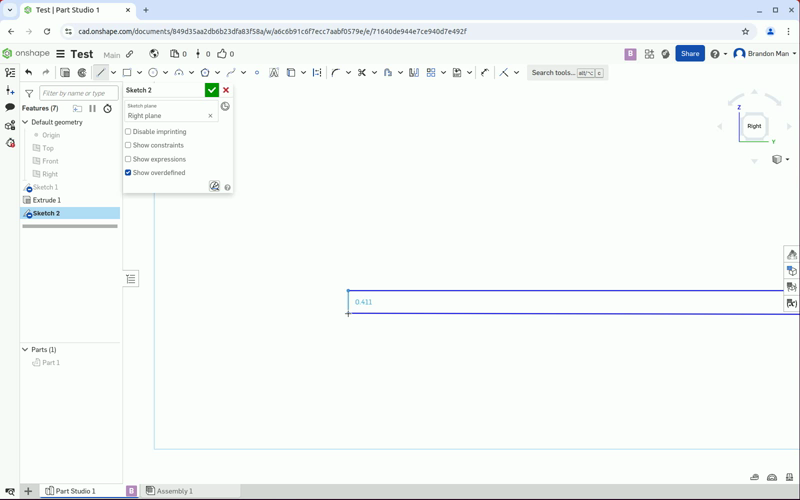
click(348, 313)
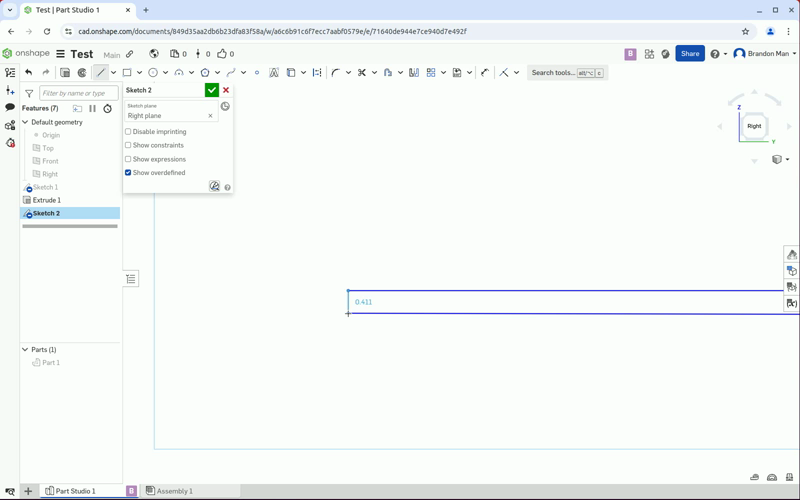
scroll(-6)
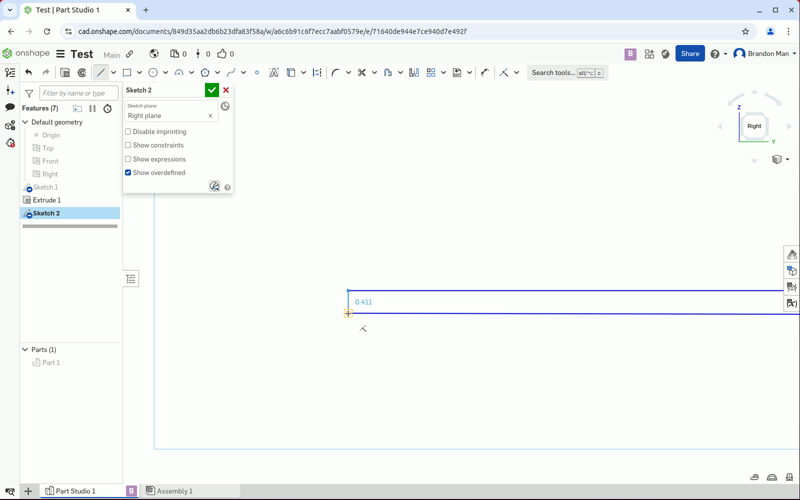
scroll(-6)
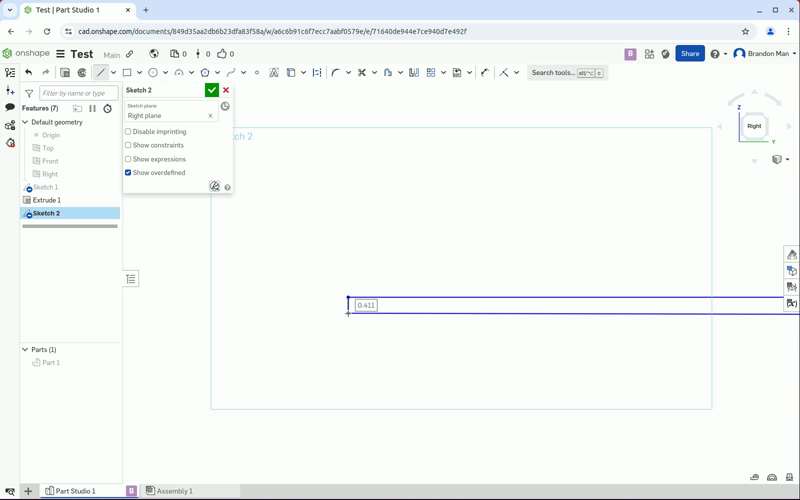
scroll(-6)
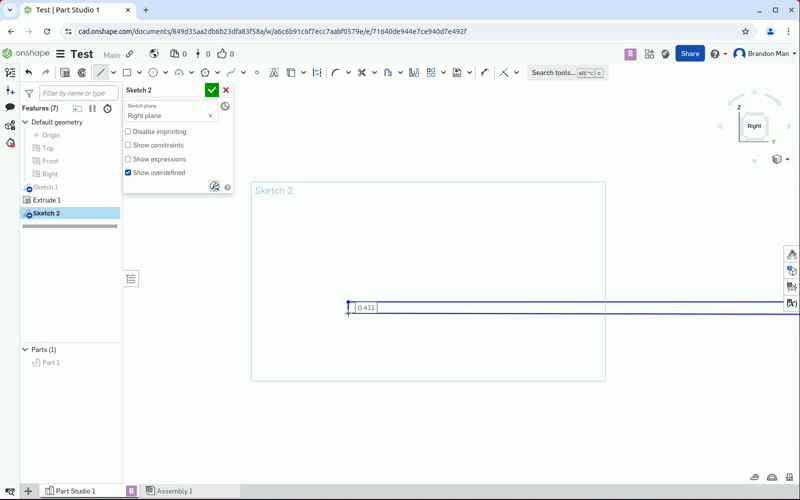
scroll(-6)
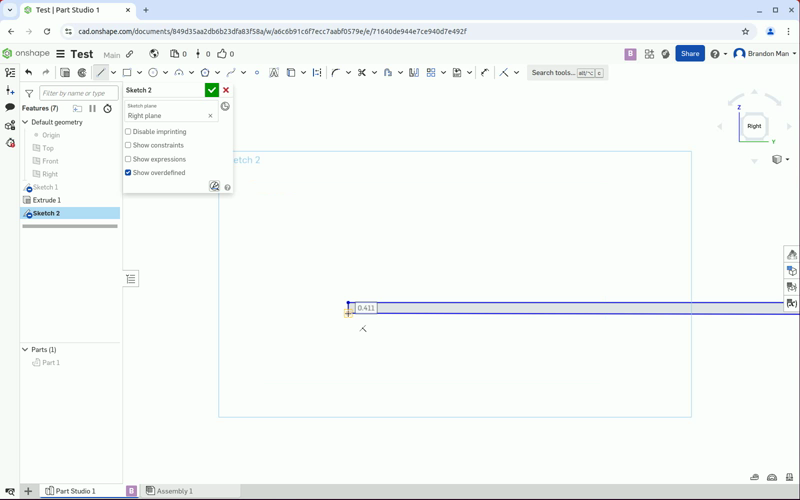
scroll(-6)
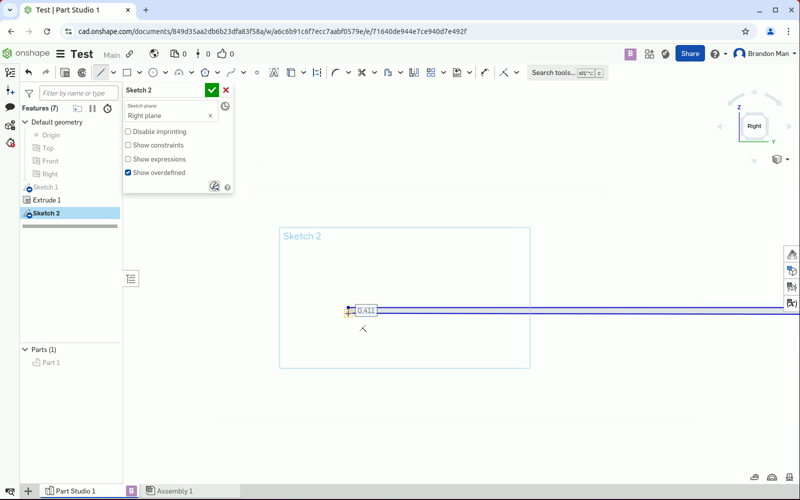
scroll(-6)
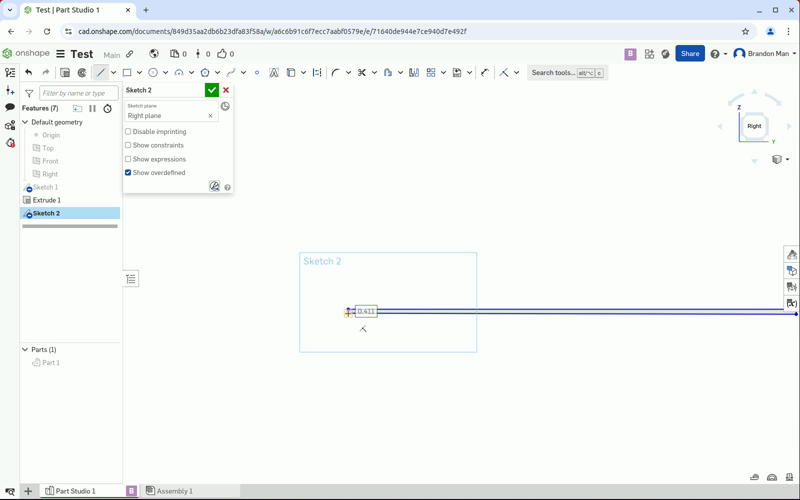
scroll(-6)
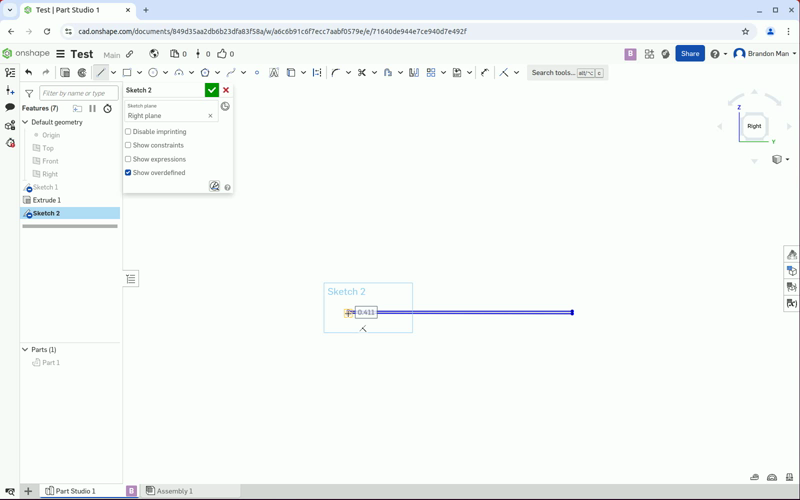
key(esc)
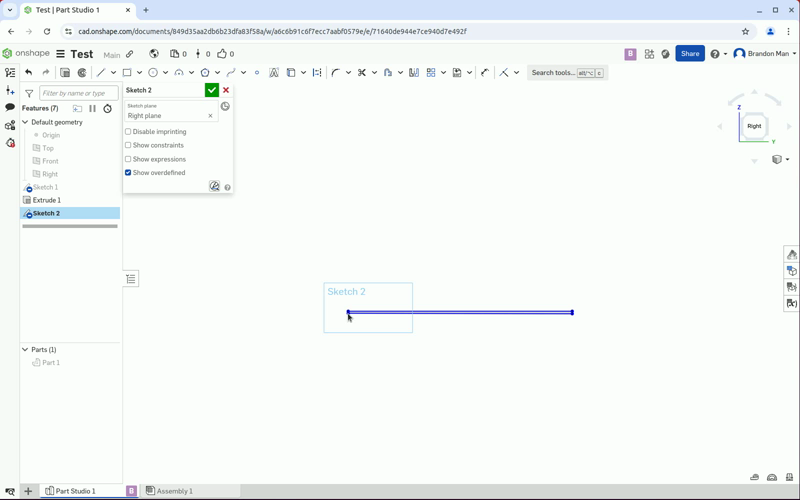
mouse_move(489, 312)
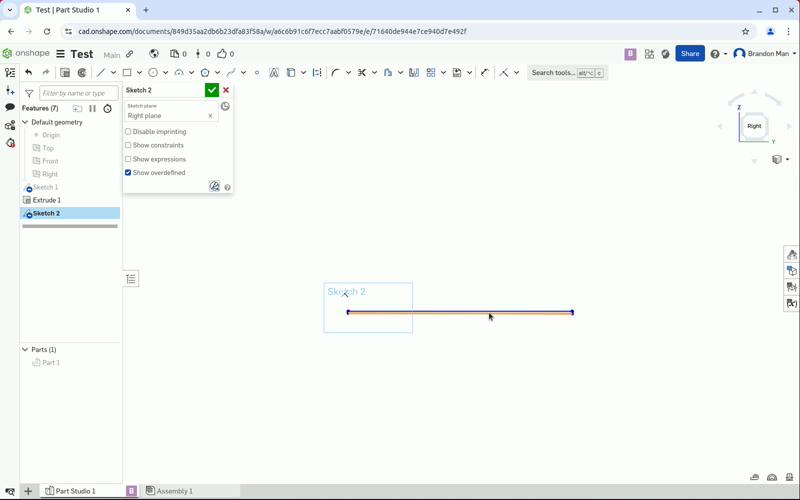
scroll(6)
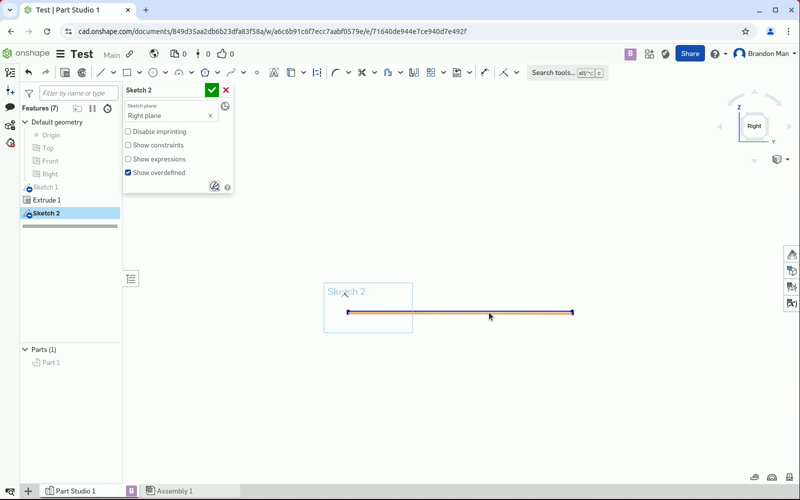
scroll(6)
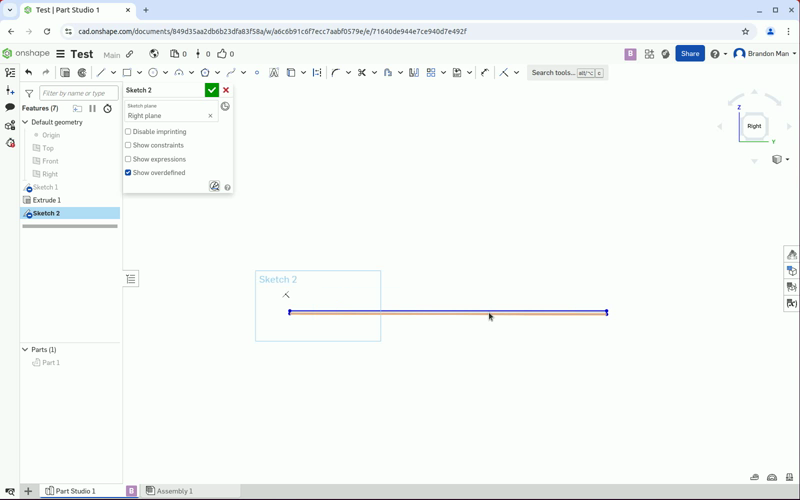
scroll(6)
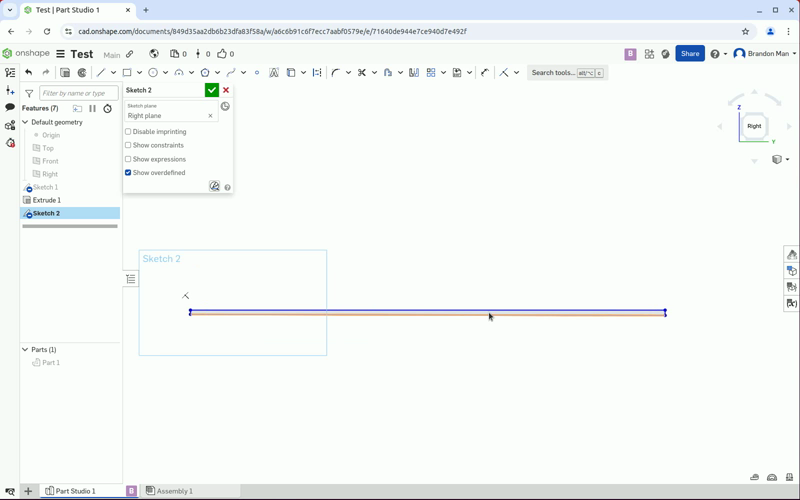
scroll(6)
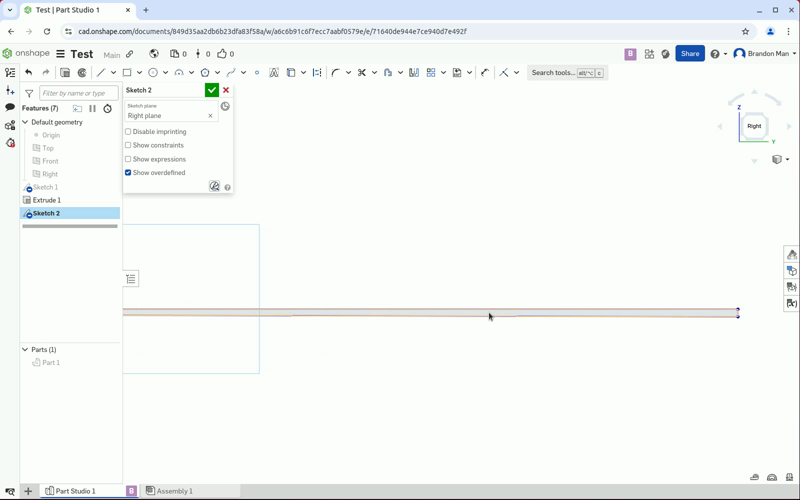
scroll(6)
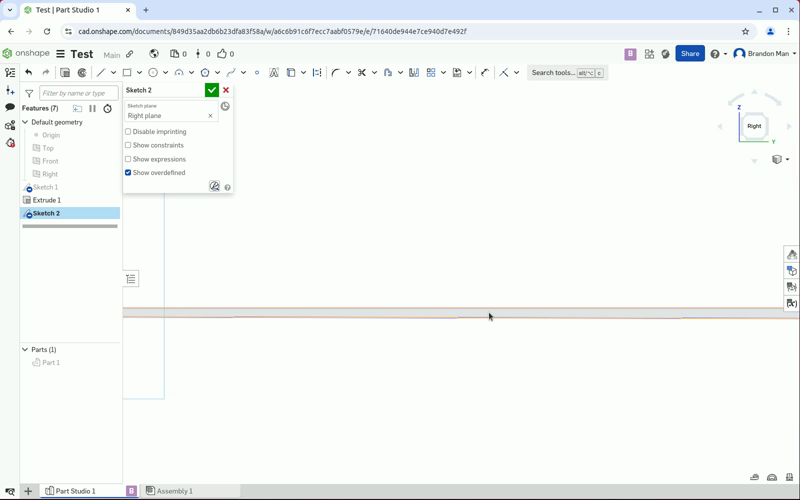
scroll(6)
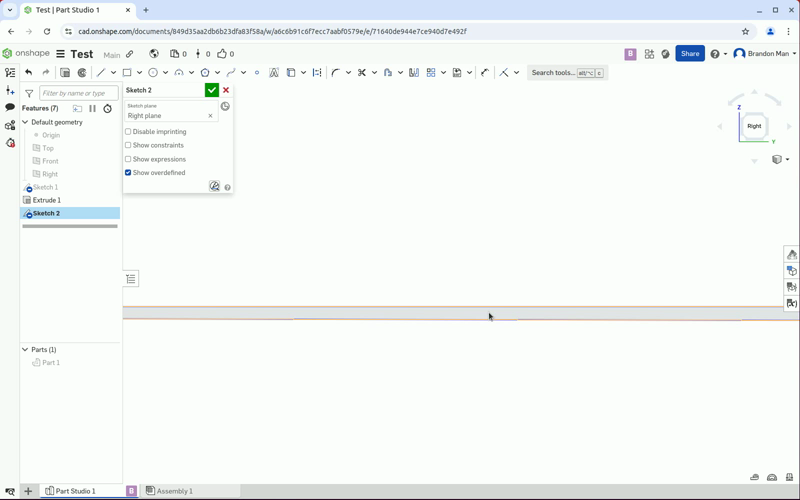
scroll(6)
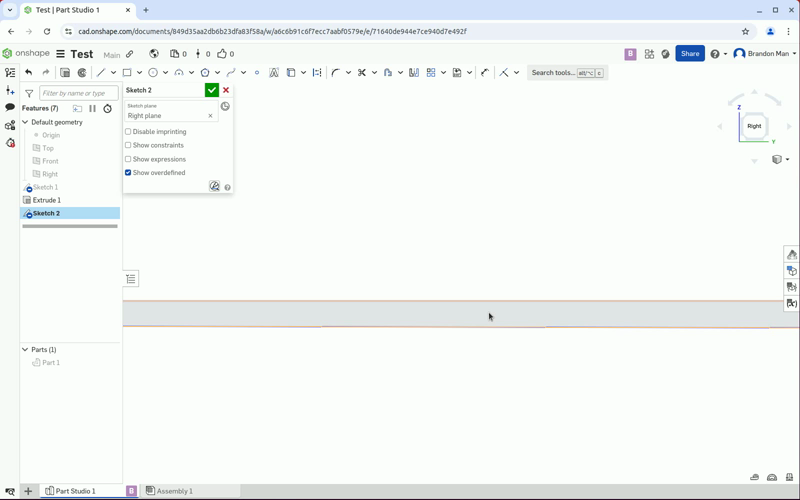
click(489, 312)
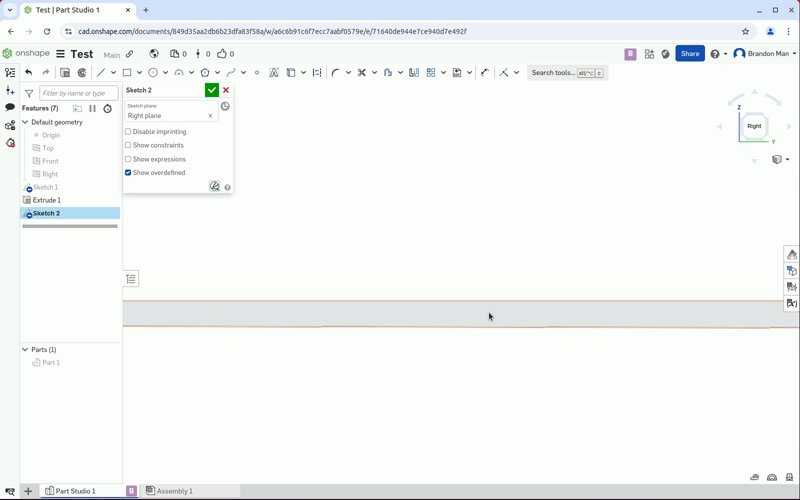
scroll(-6)
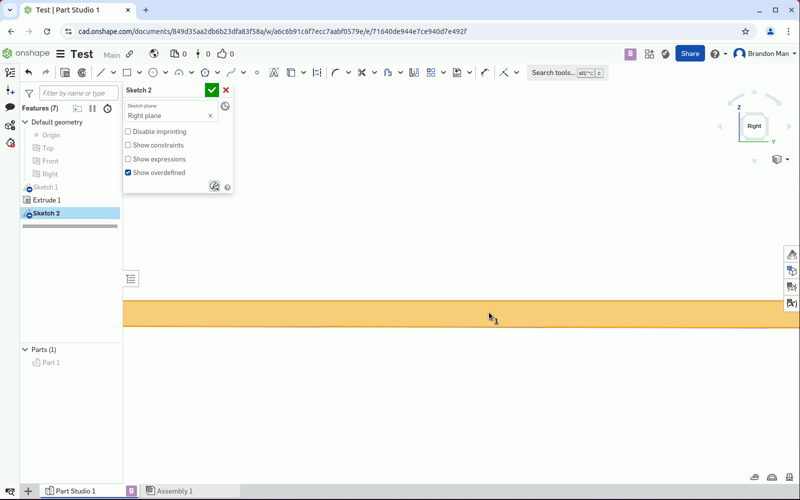
scroll(-6)
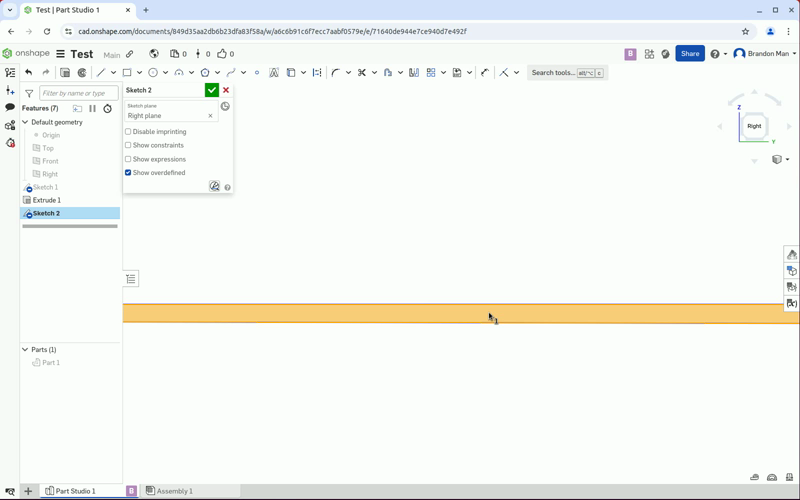
scroll(-6)
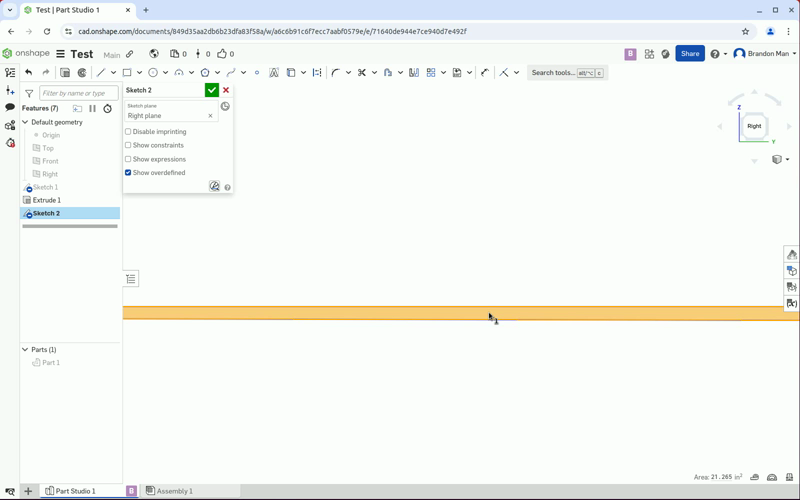
scroll(-6)
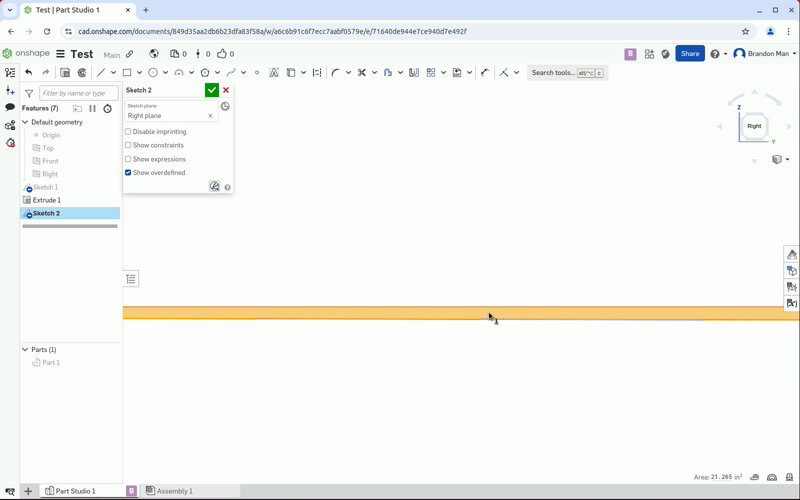
scroll(-6)
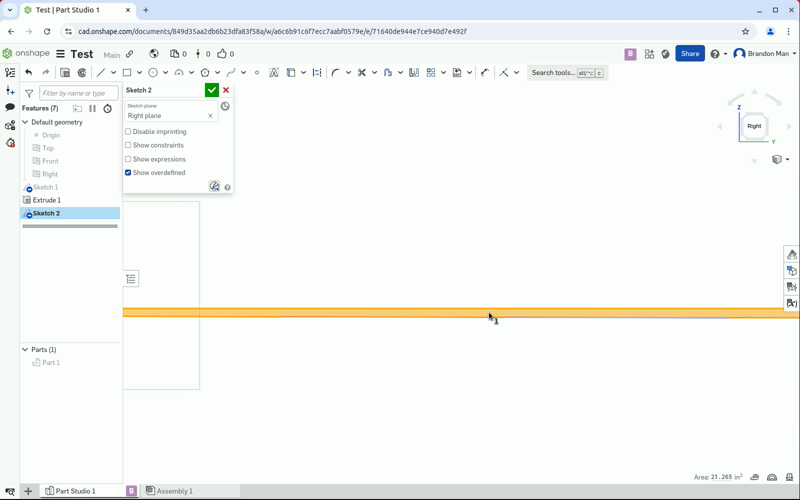
scroll(-6)
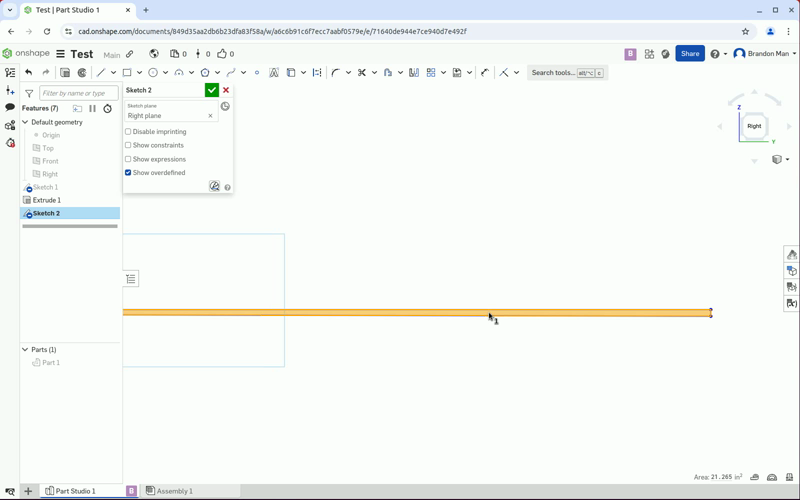
scroll(-6)
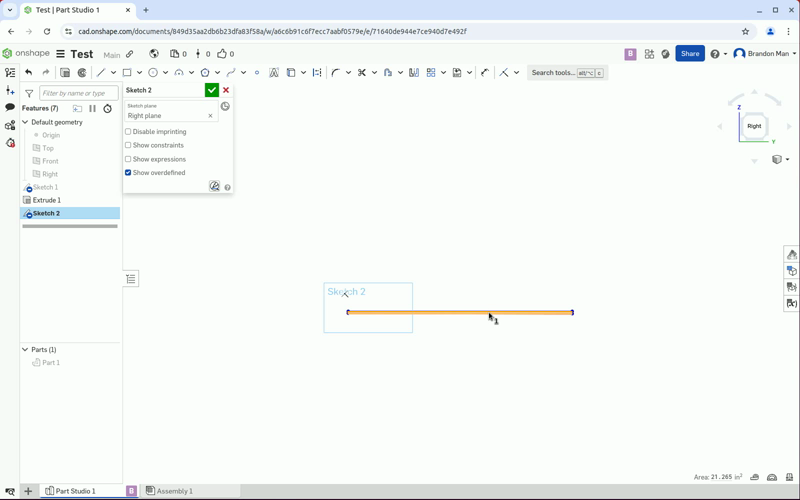
mouse_move(73, 352)
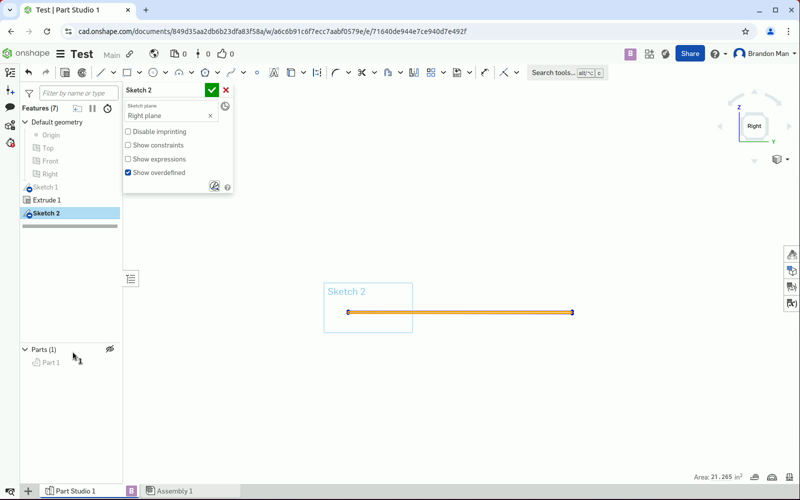
key(shift+y)
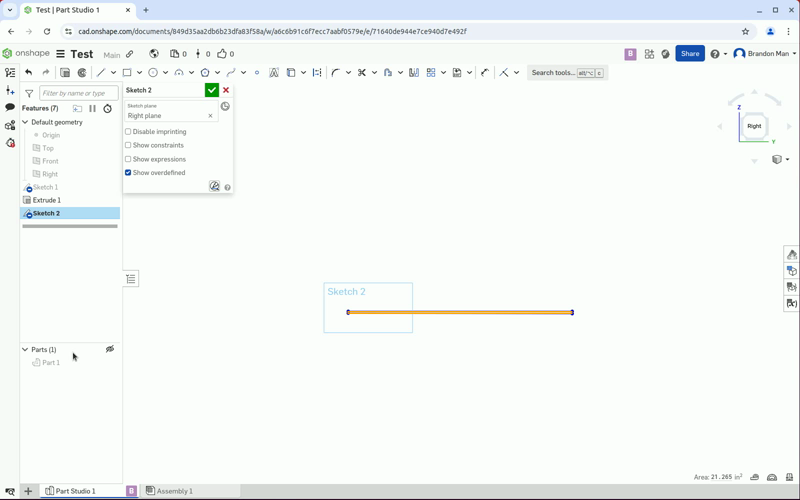
key(shift+e)
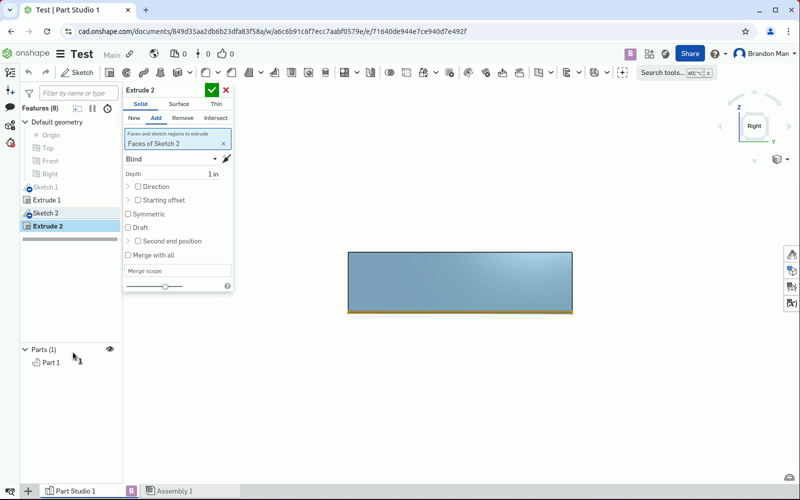
mouse_move(143, 106)
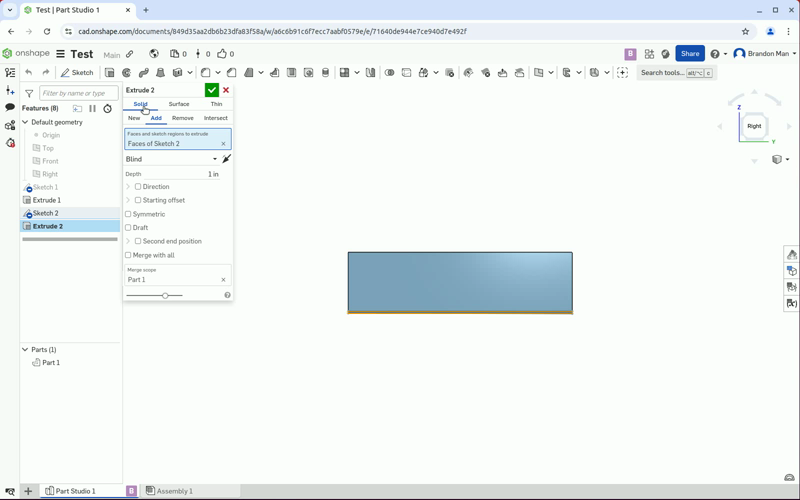
click(143, 106)
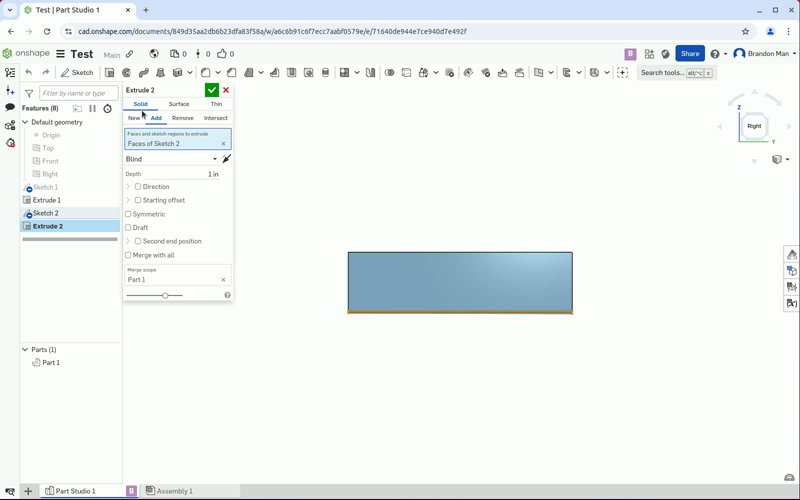
mouse_move(137, 120)
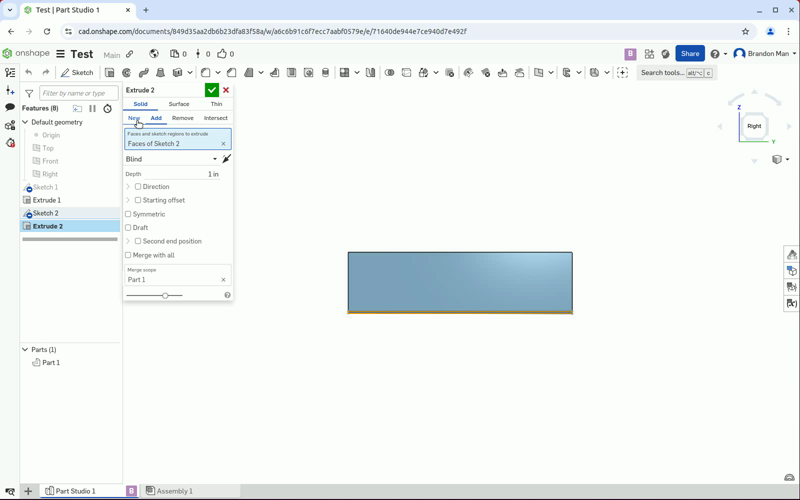
click(137, 120)
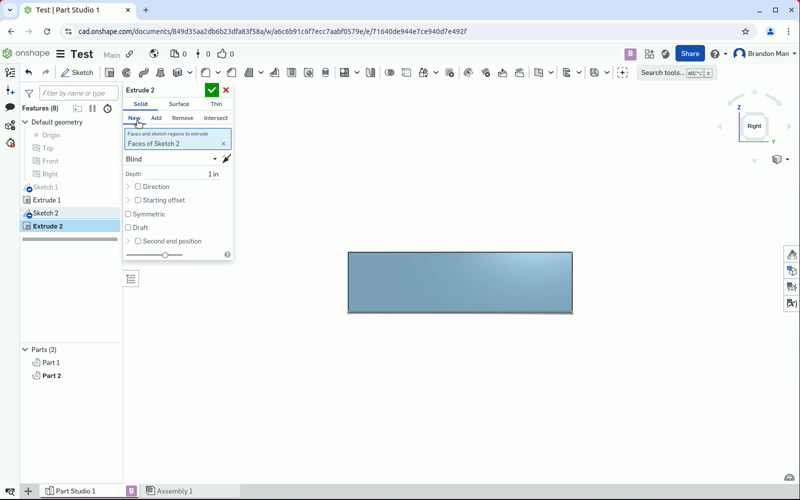
key(tab, 4)
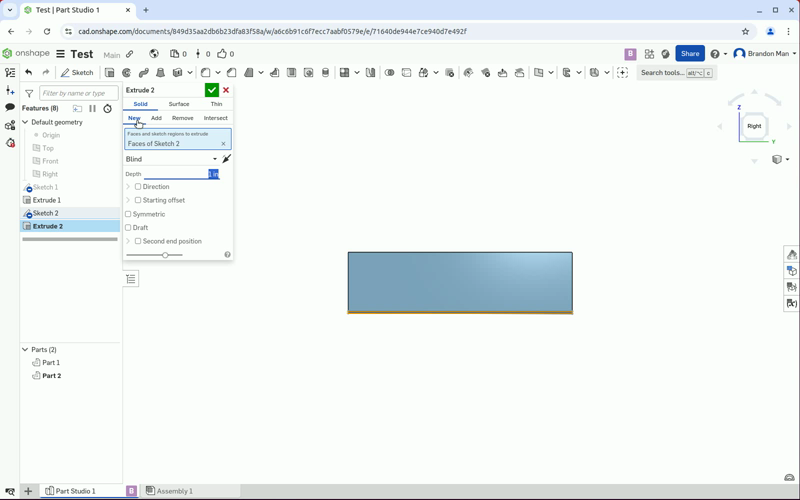
text(2.166)
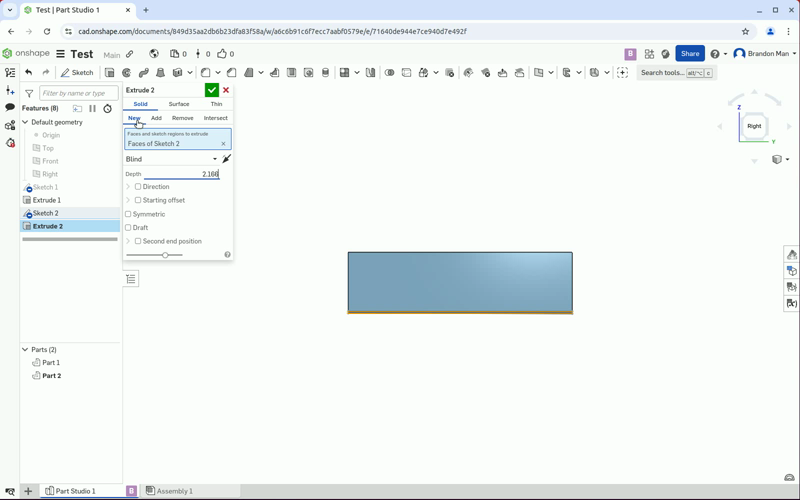
key(enter)
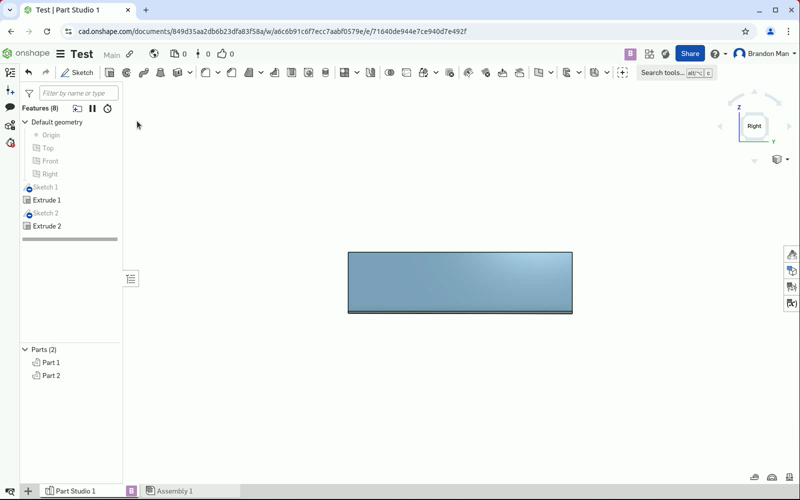
key(shift+h)
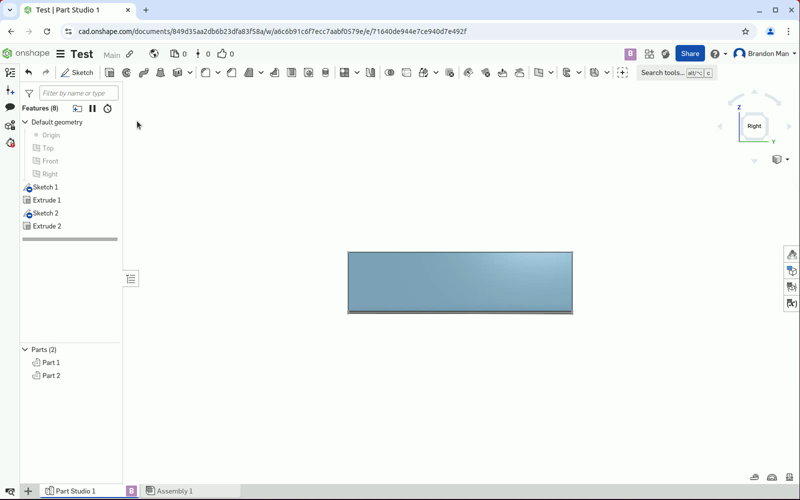
key(shift+h)
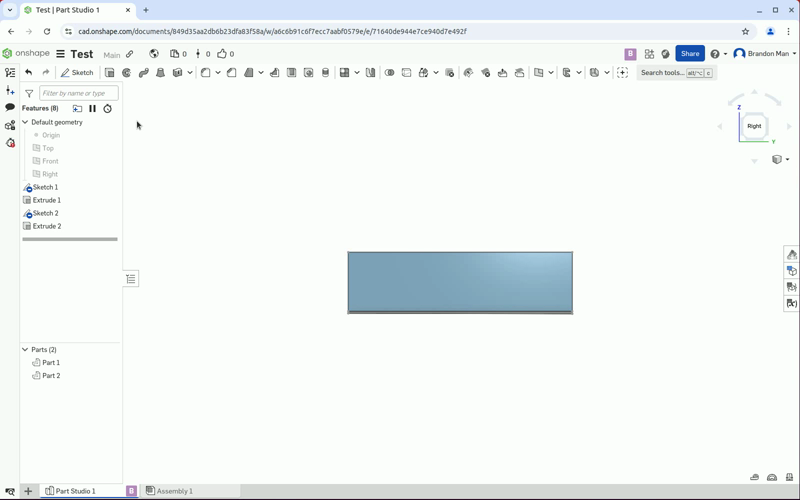
key(shift+7)
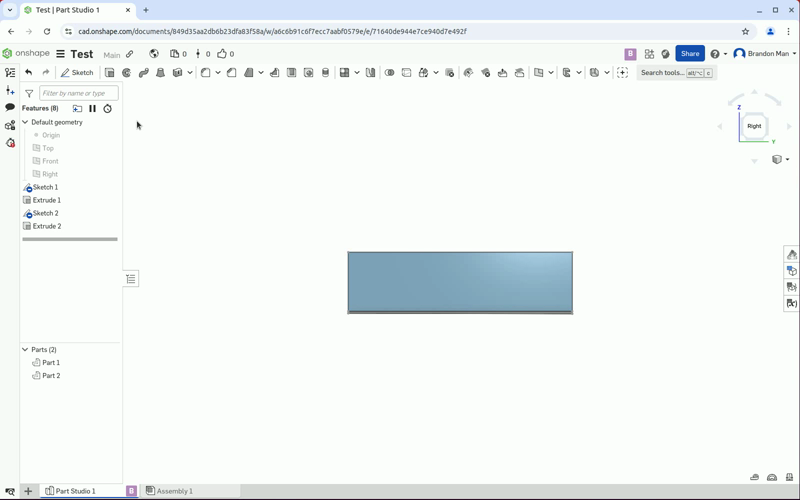
key(right, 2)
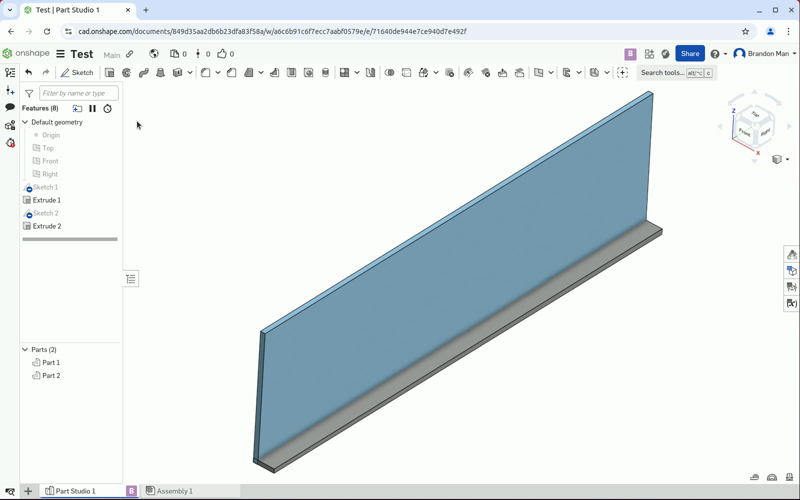
key(down, 2)
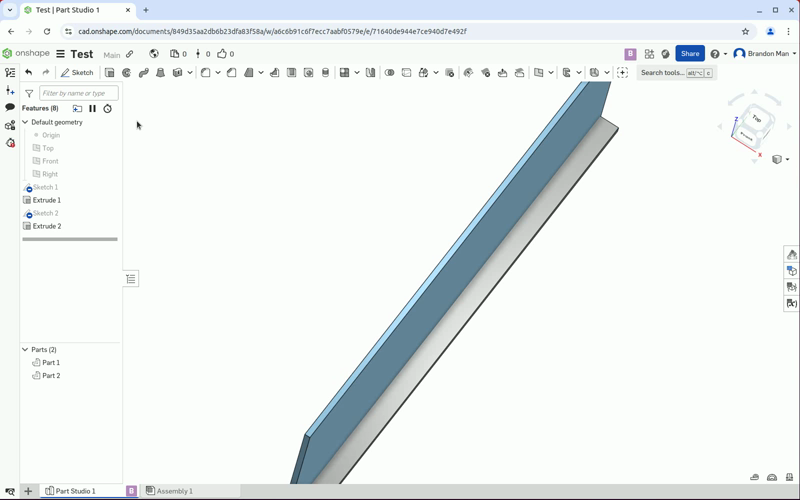
key(up, 2)
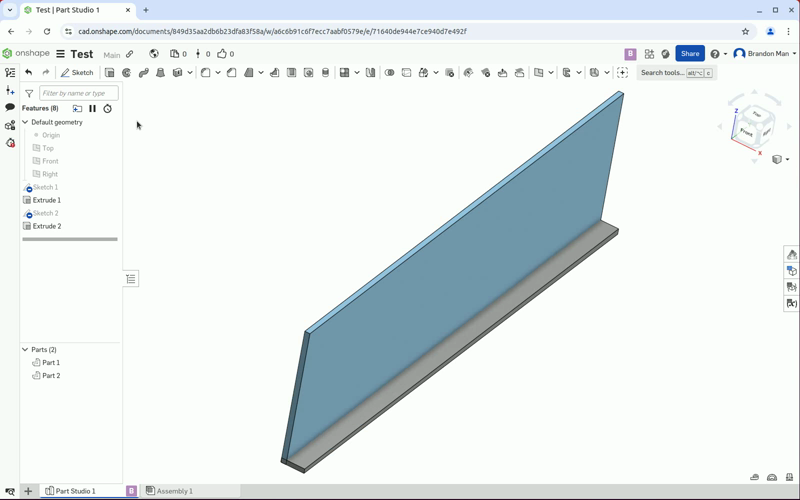
key(left, 2)
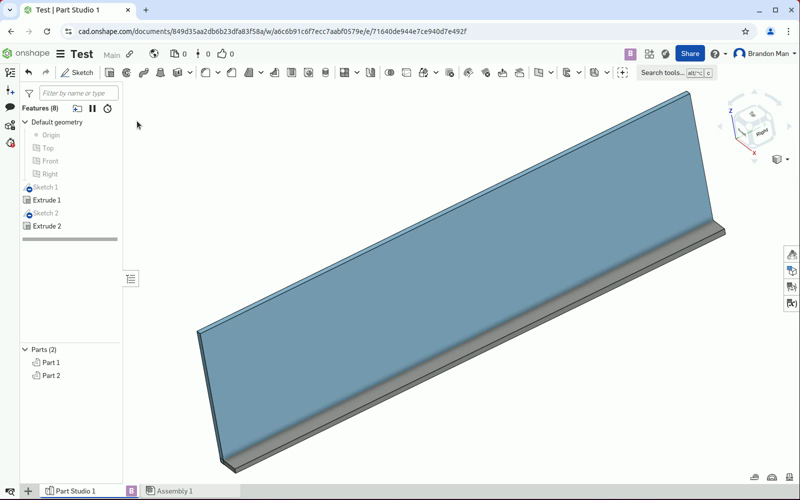
mouse_move(73, 189)
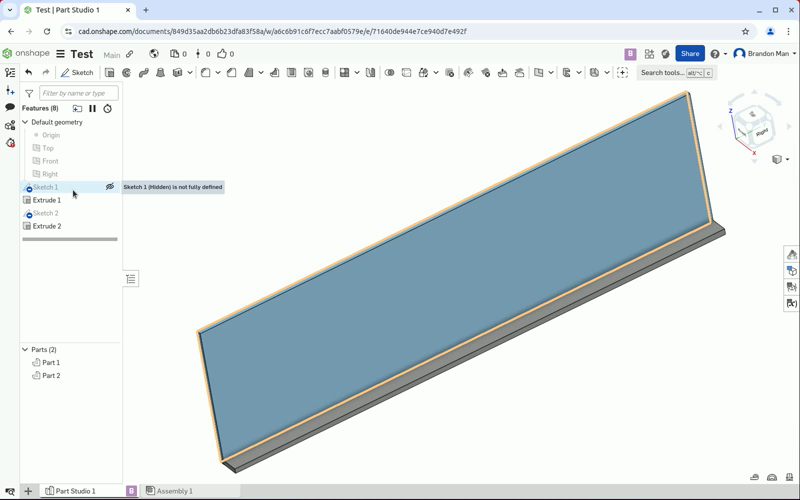
click(73, 189)